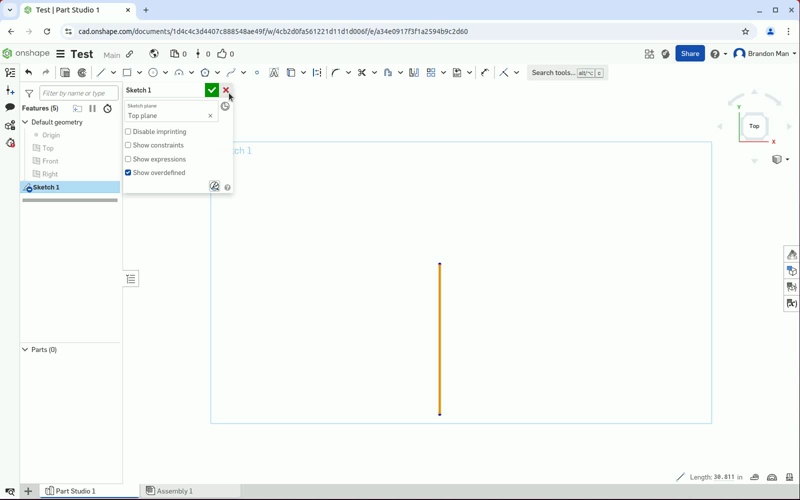
key(shift+h)
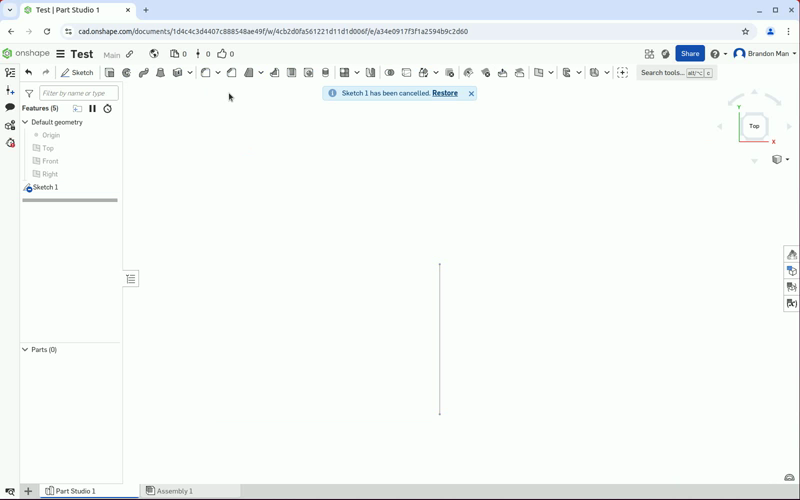
key(shift+s)
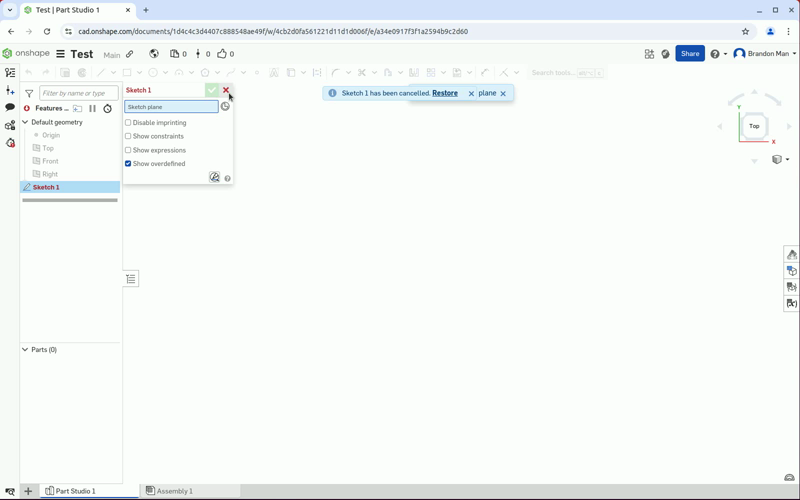
mouse_move(73, 150)
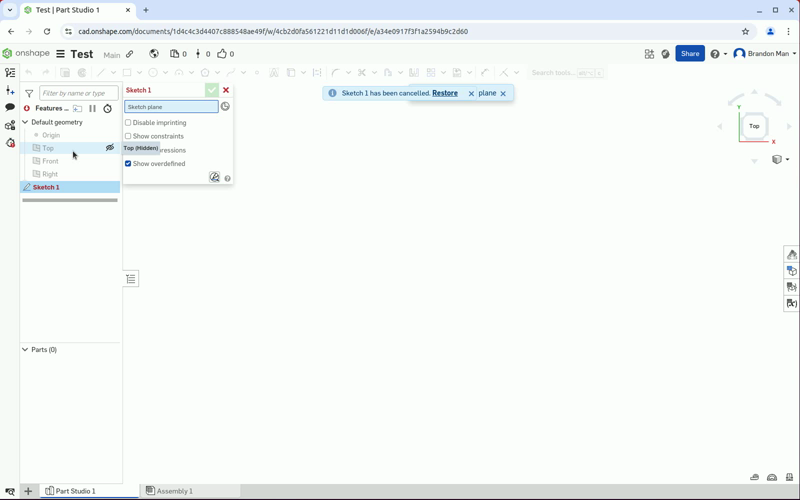
click(73, 150)
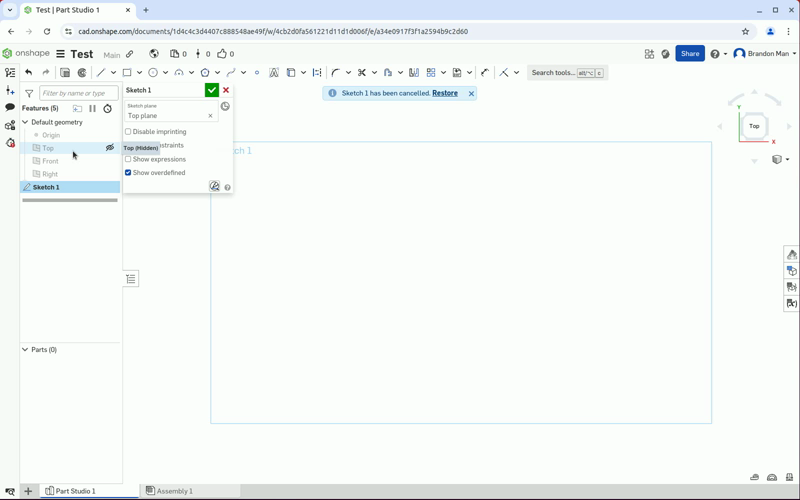
mouse_move(73, 352)
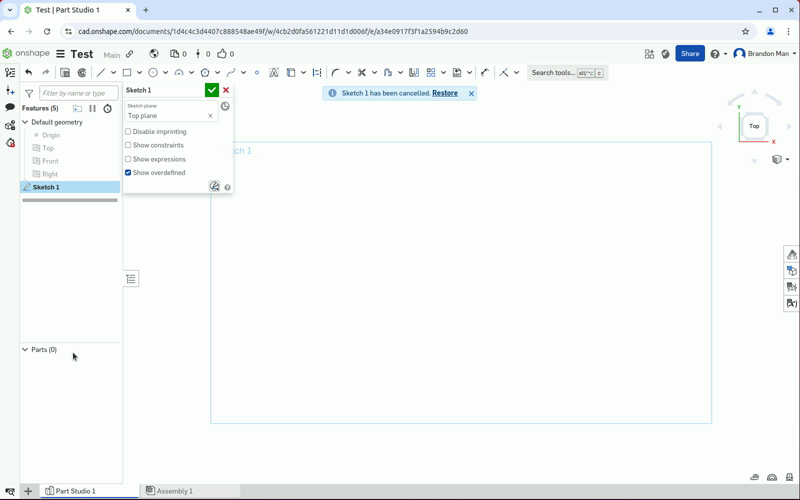
key(y)
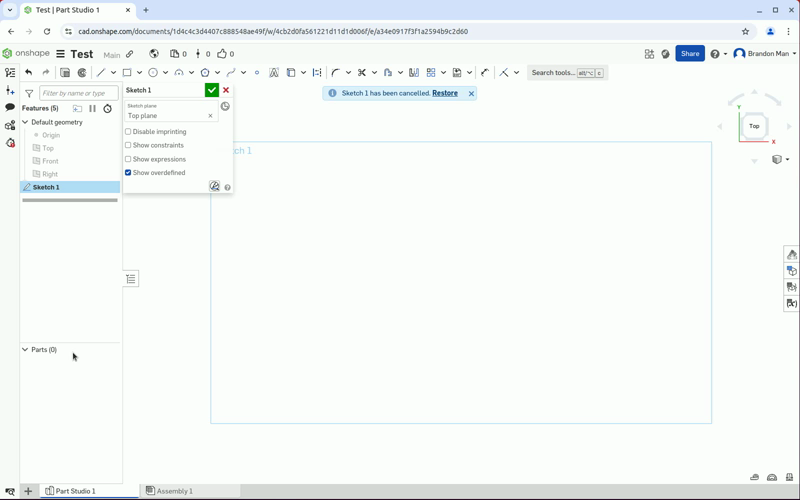
key(l)
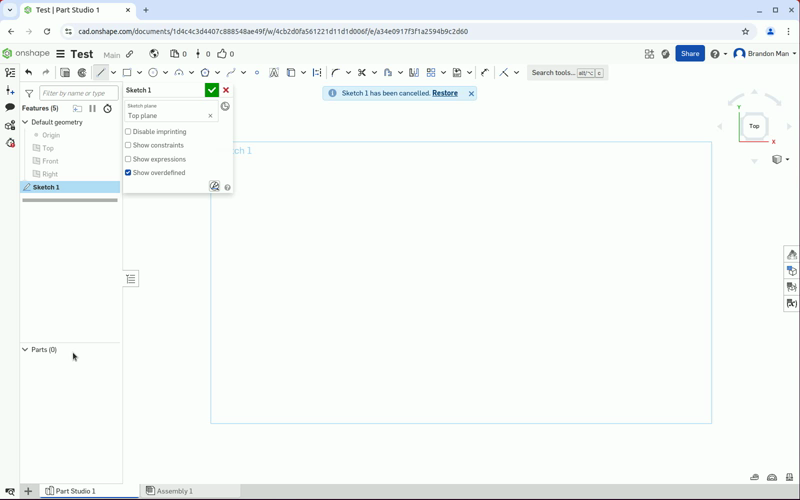
key_down(shift)
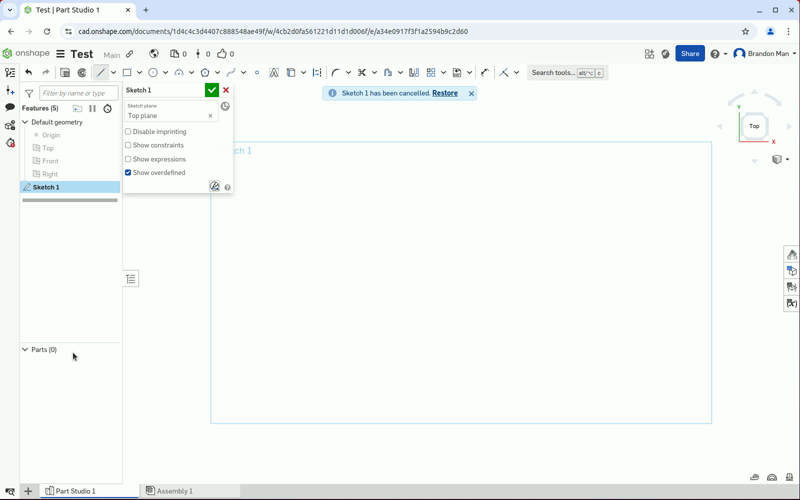
mouse_move(413, 337)
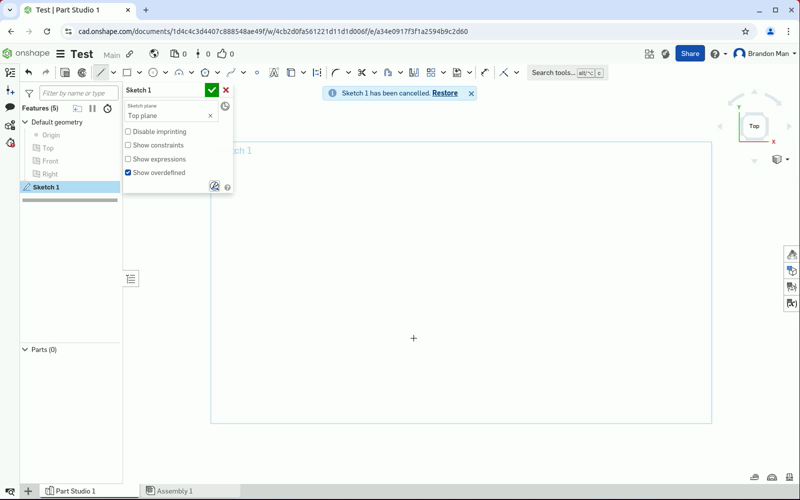
click(413, 337)
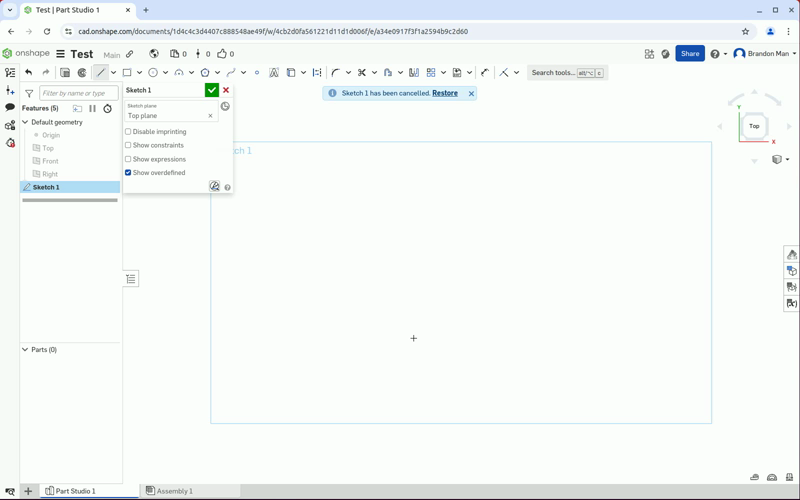
key_up(shift)
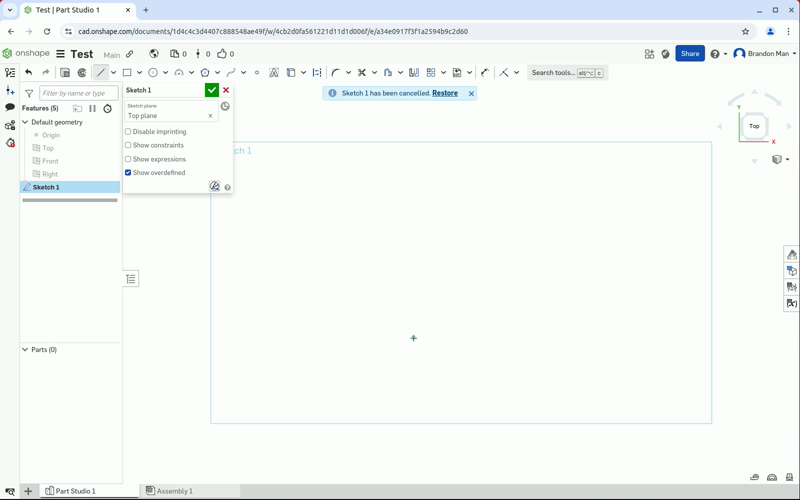
key_down(shift)
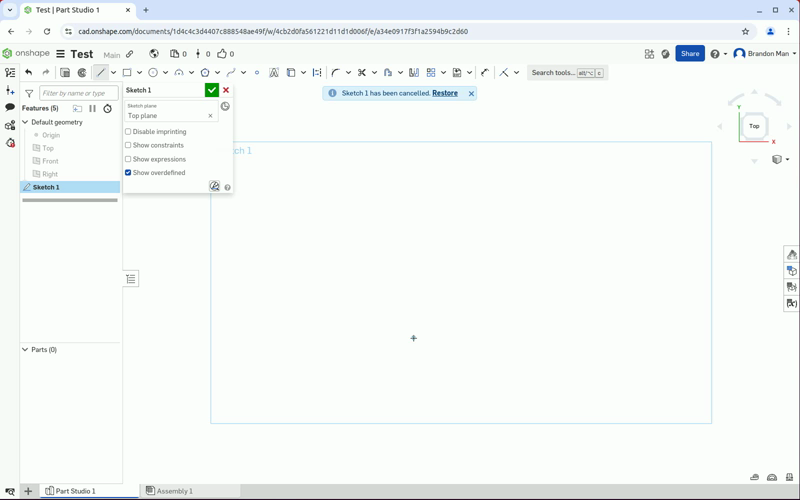
mouse_move(526, 337)
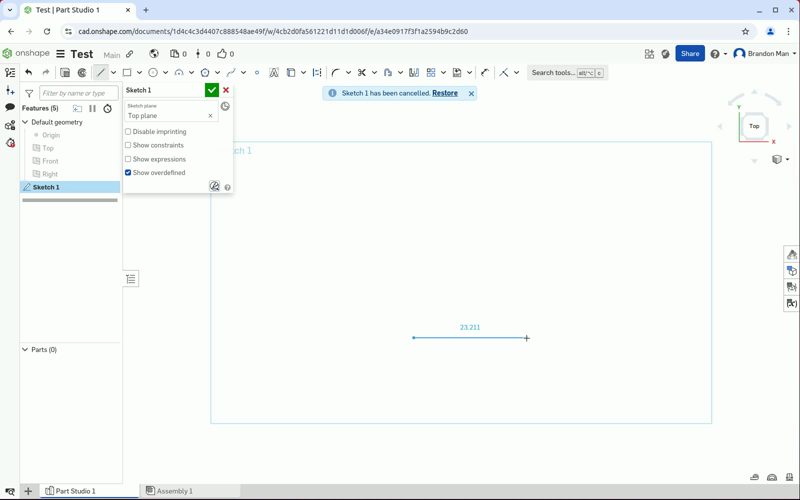
click(526, 337)
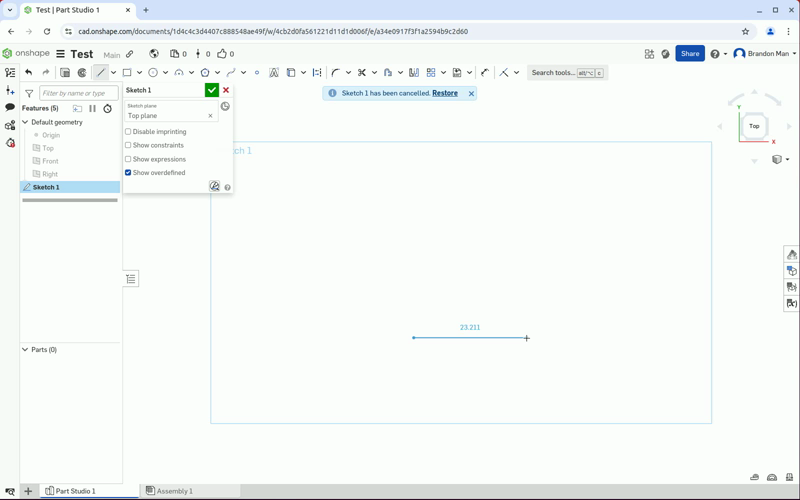
key_up(shift)
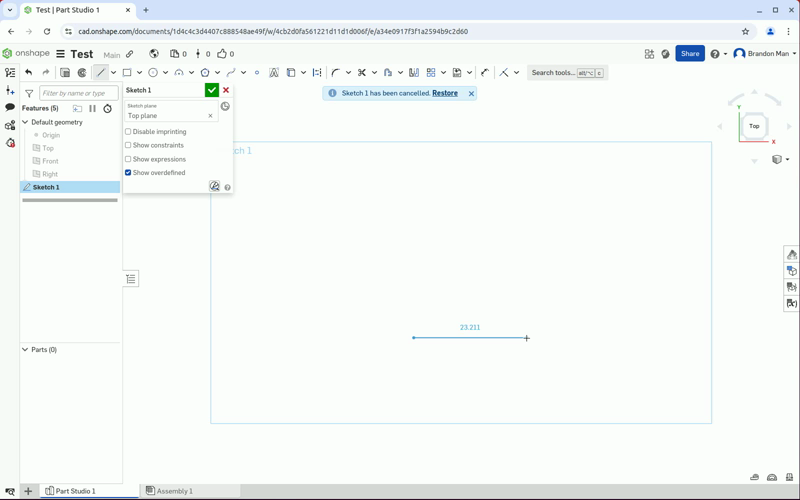
key_down(shift)
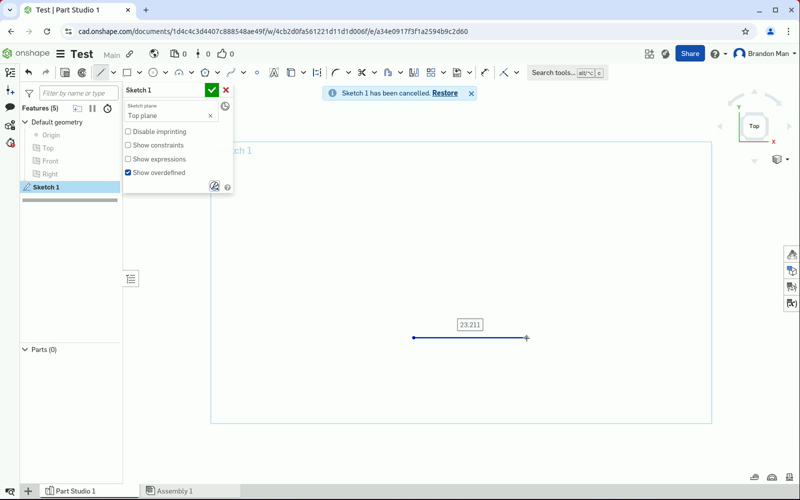
mouse_move(526, 225)
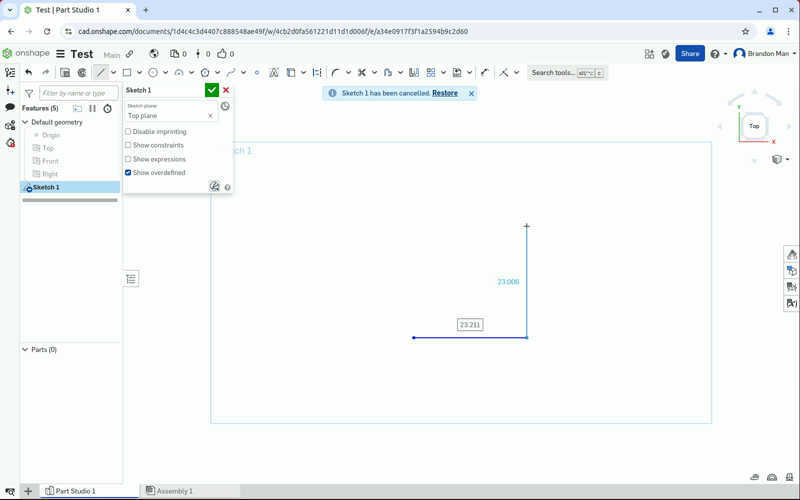
click(526, 225)
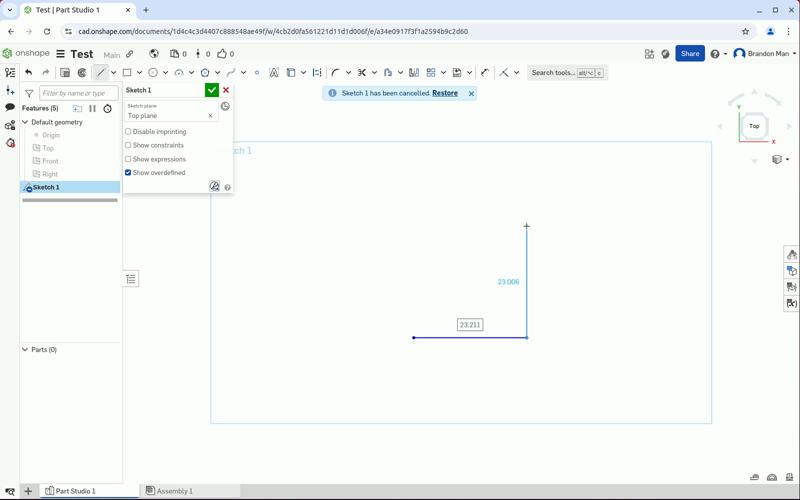
key_up(shift)
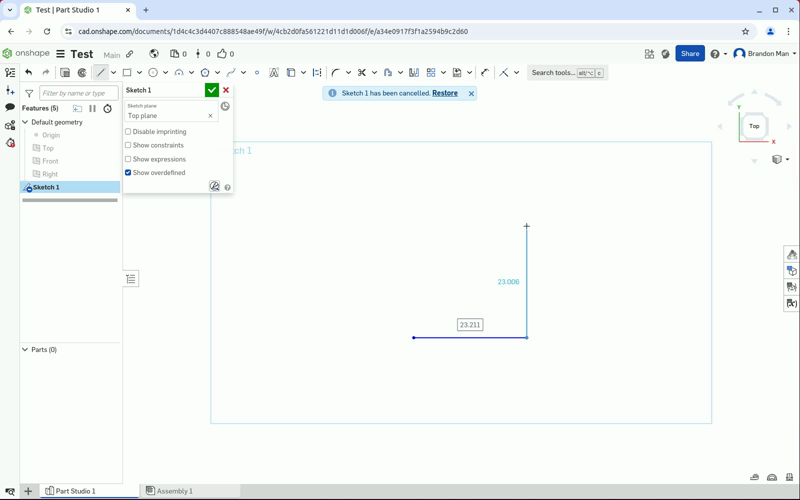
key_down(shift)
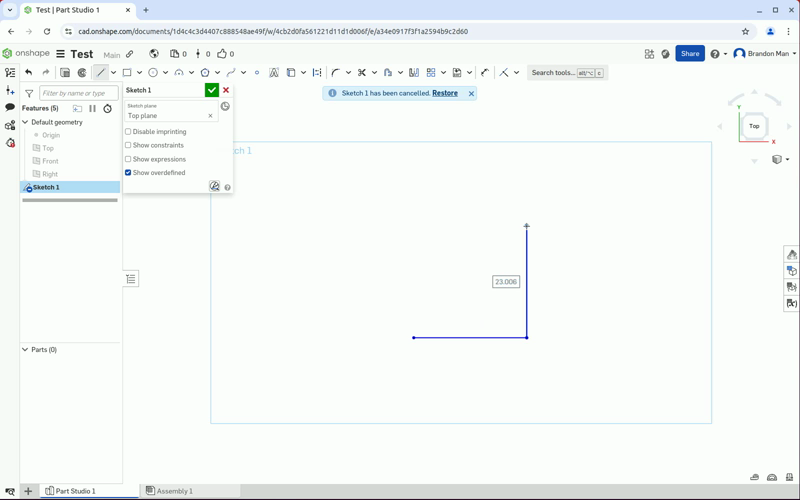
mouse_move(413, 225)
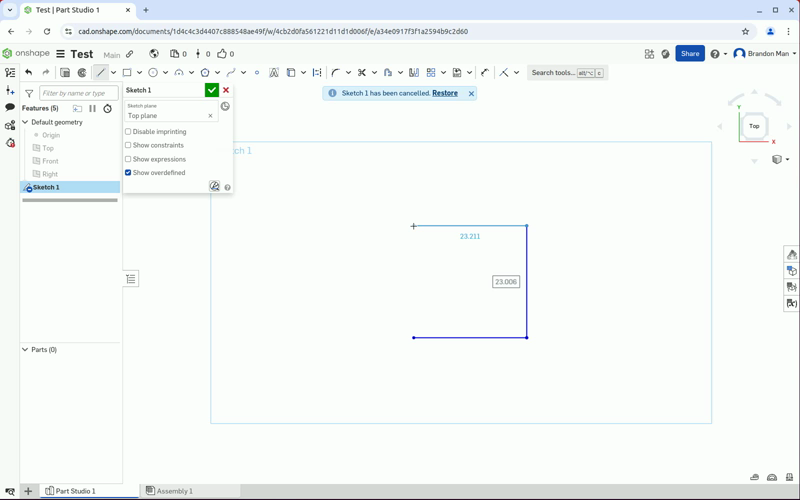
click(413, 225)
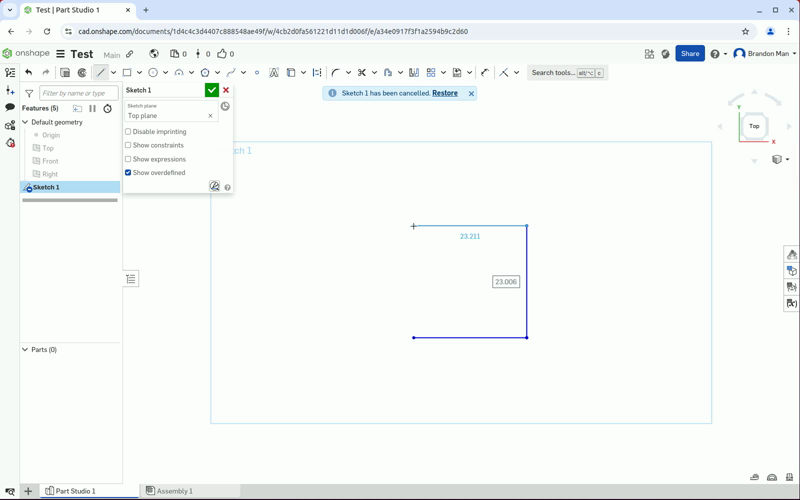
key_up(shift)
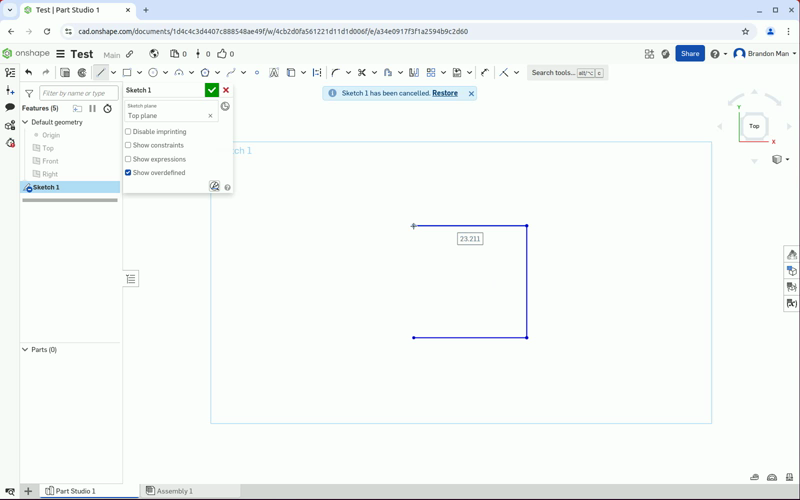
key_down(shift)
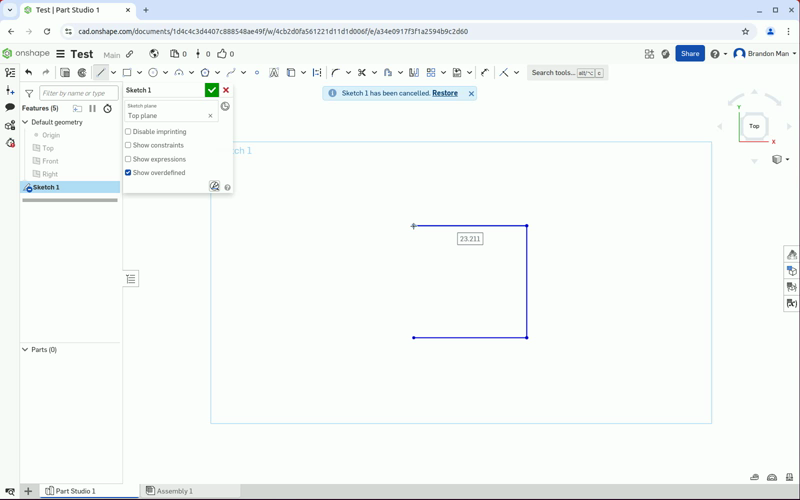
mouse_move(413, 337)
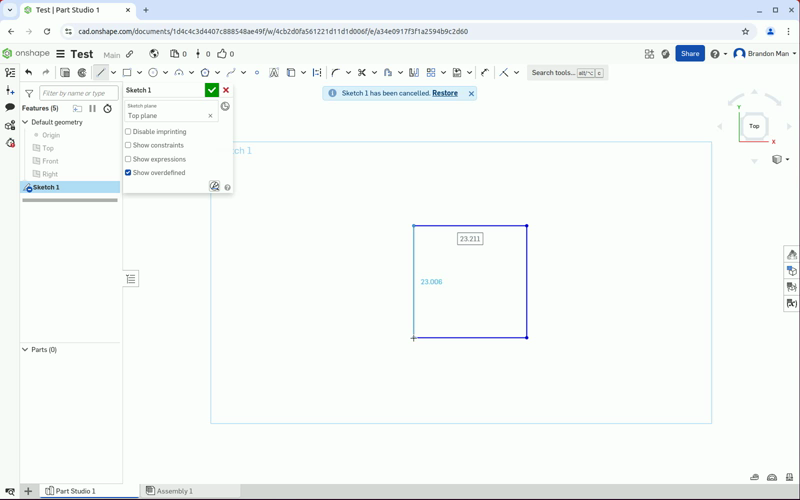
key_up(shift)
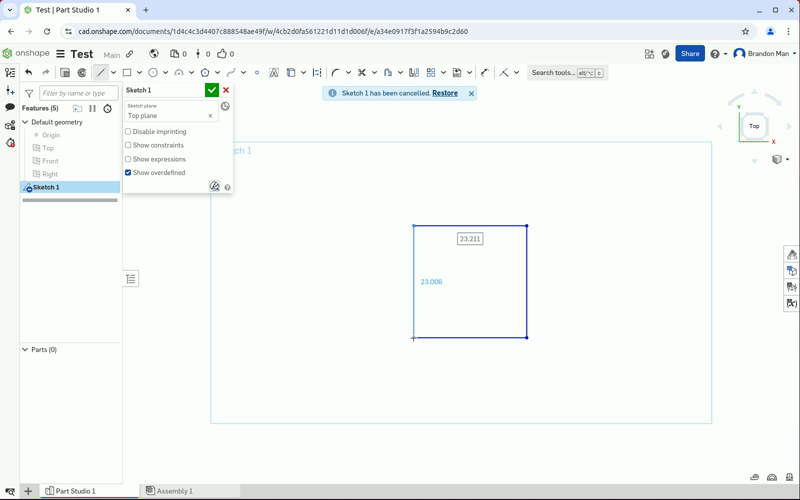
click(413, 337)
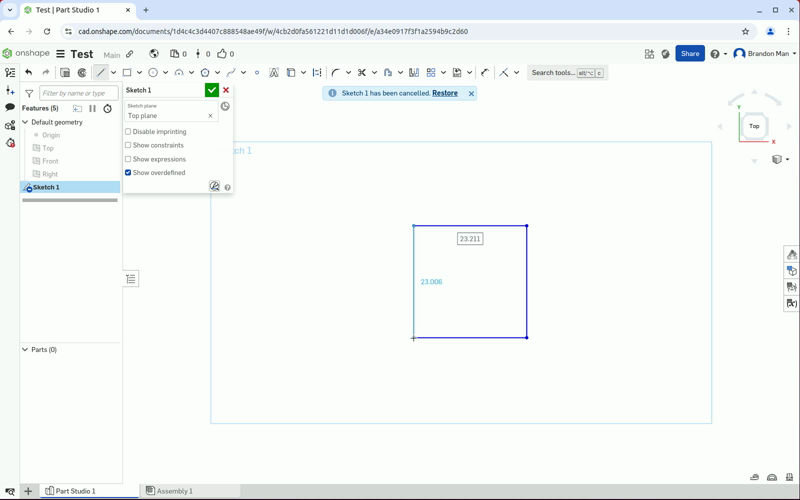
key(esc)
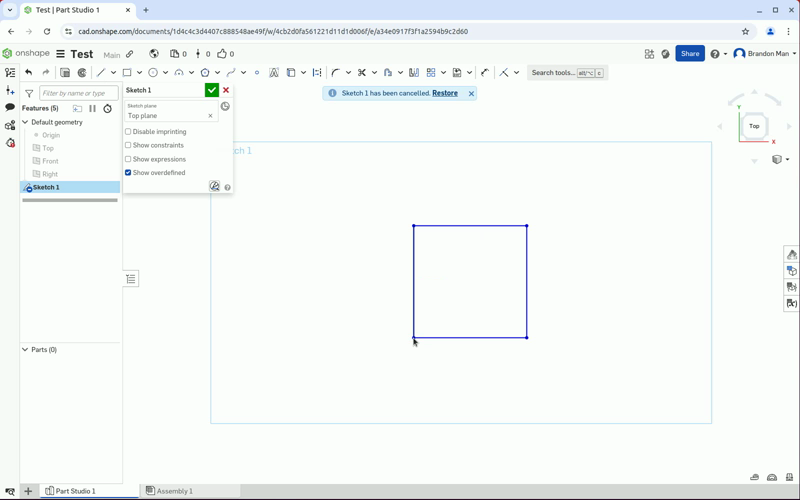
mouse_move(473, 300)
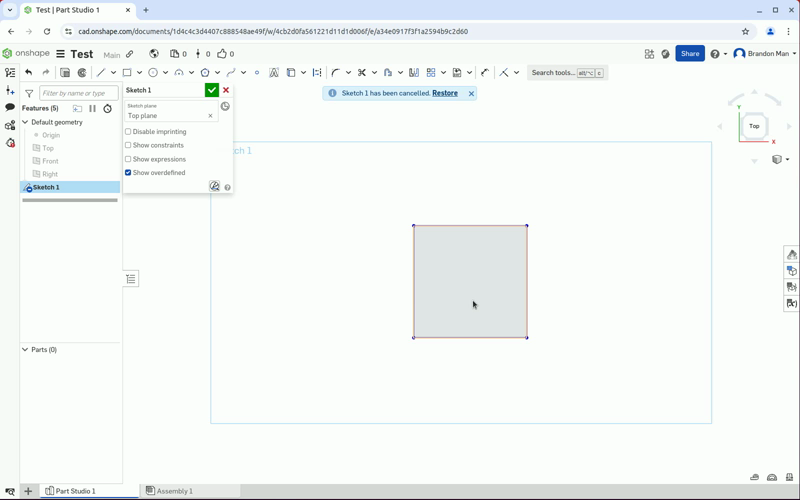
click(473, 300)
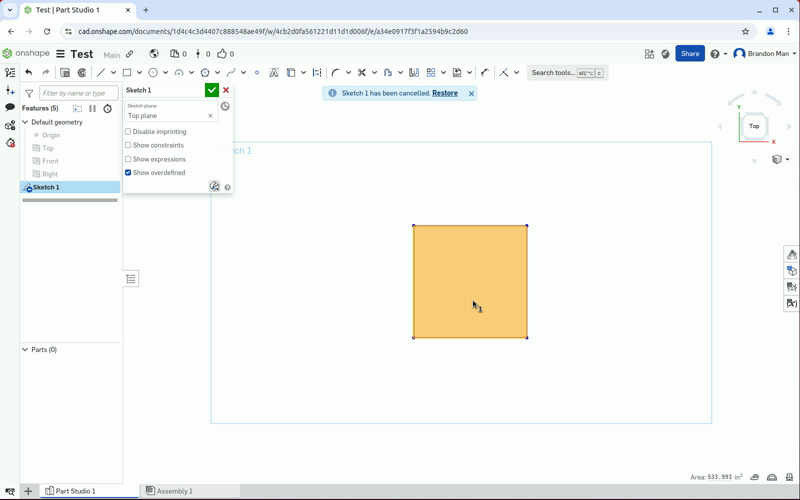
mouse_move(73, 352)
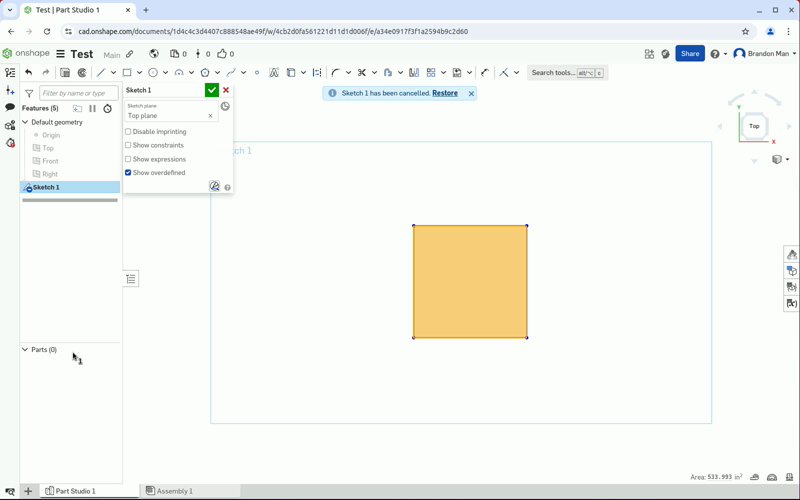
key(shift+y)
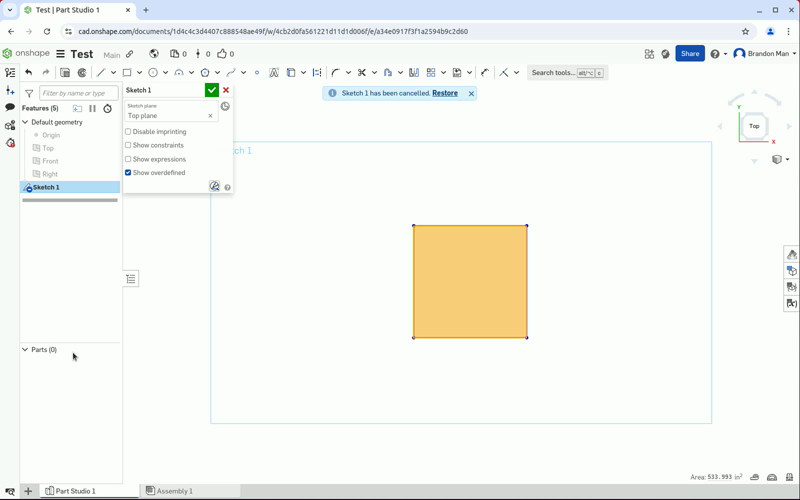
key(shift+e)
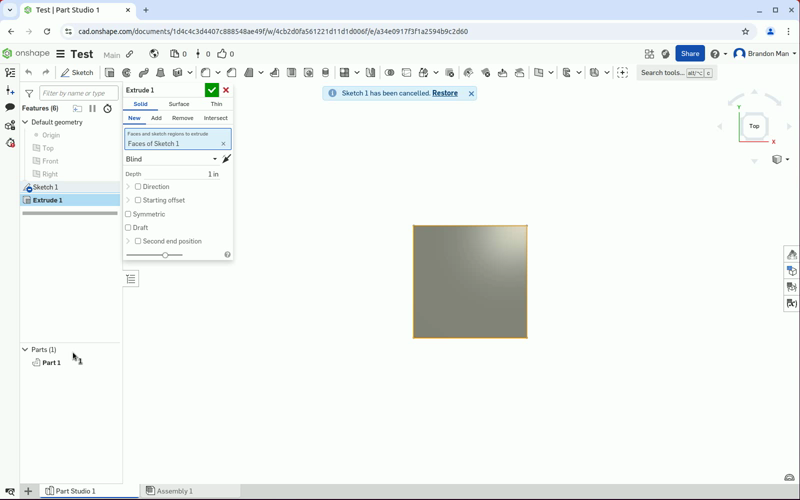
mouse_move(143, 106)
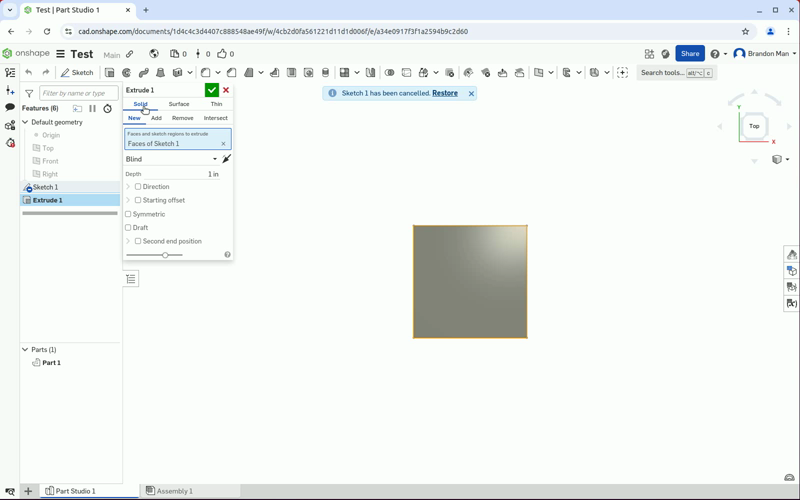
click(143, 106)
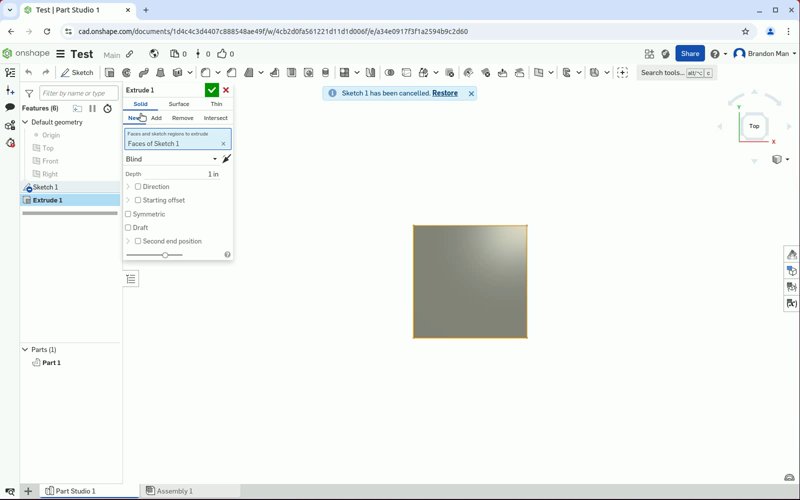
mouse_move(137, 120)
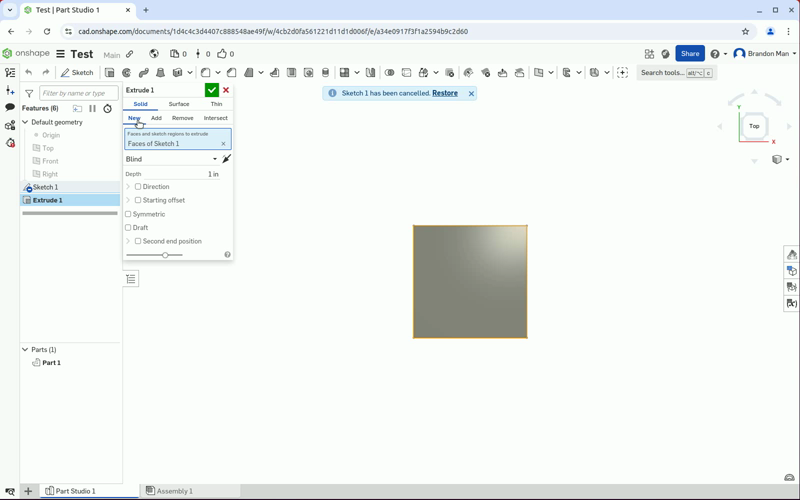
click(137, 120)
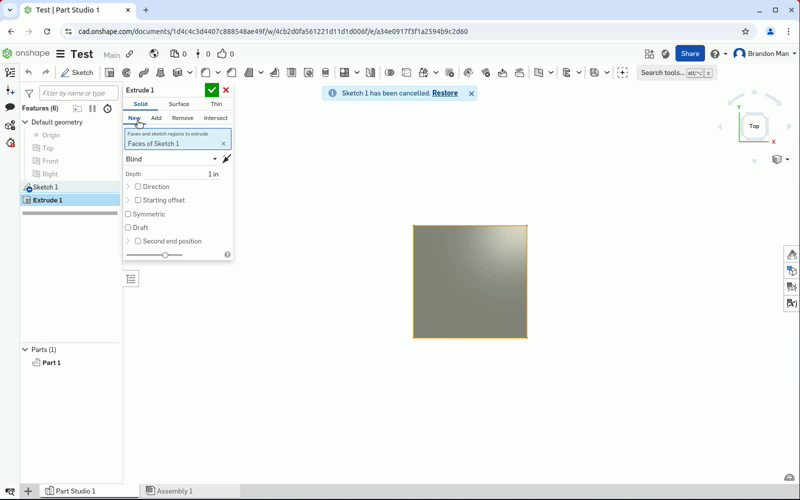
key(tab, 4)
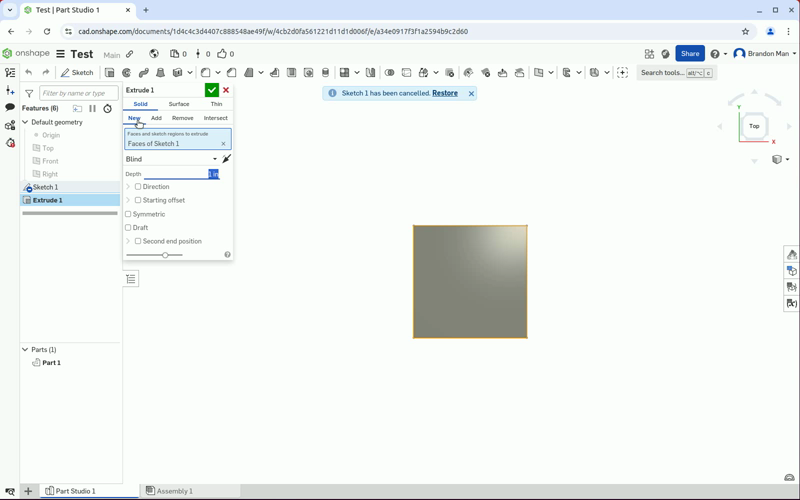
text(23.108)
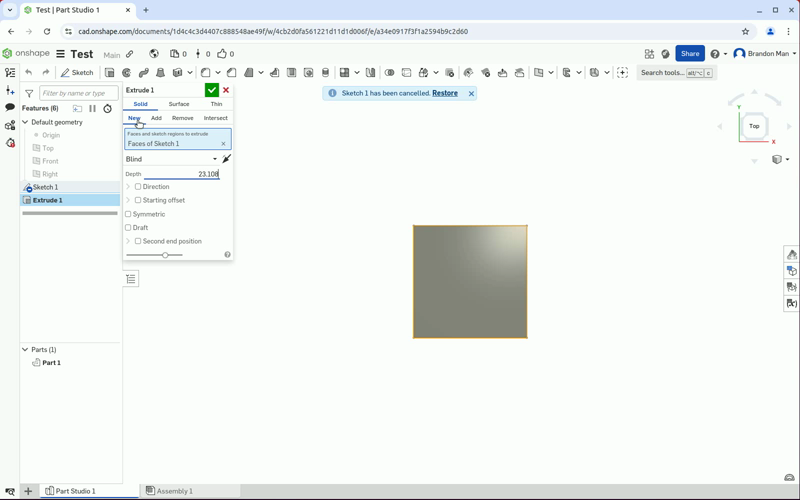
key(enter)
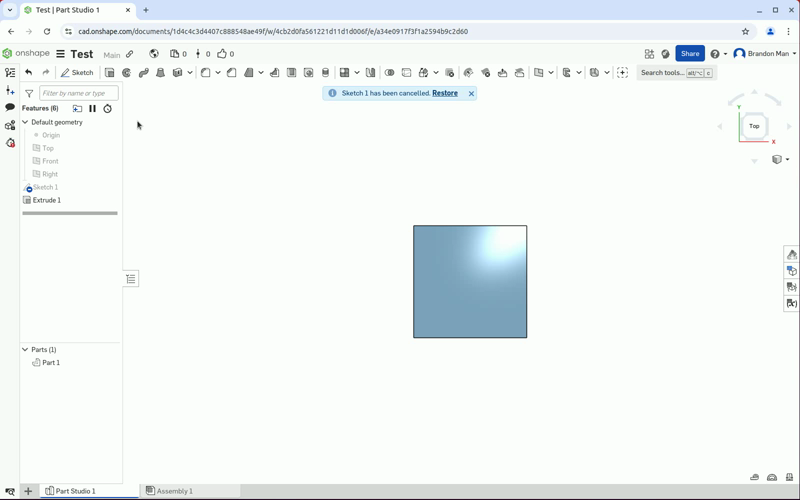
key(shift+h)
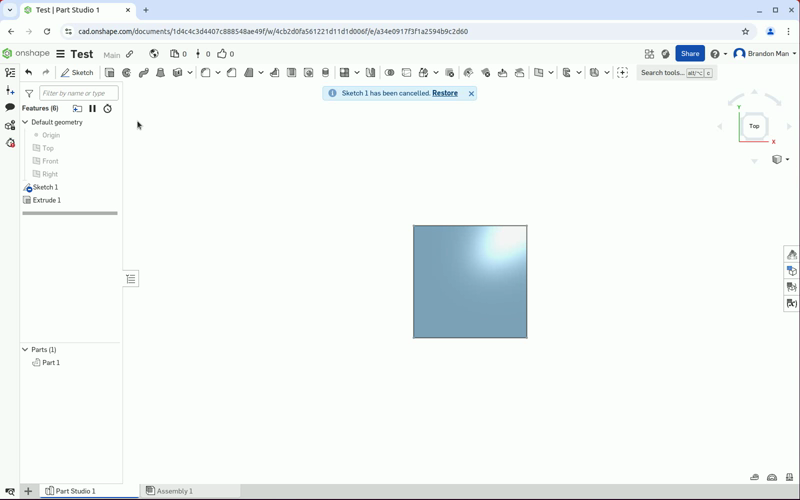
key(shift+h)
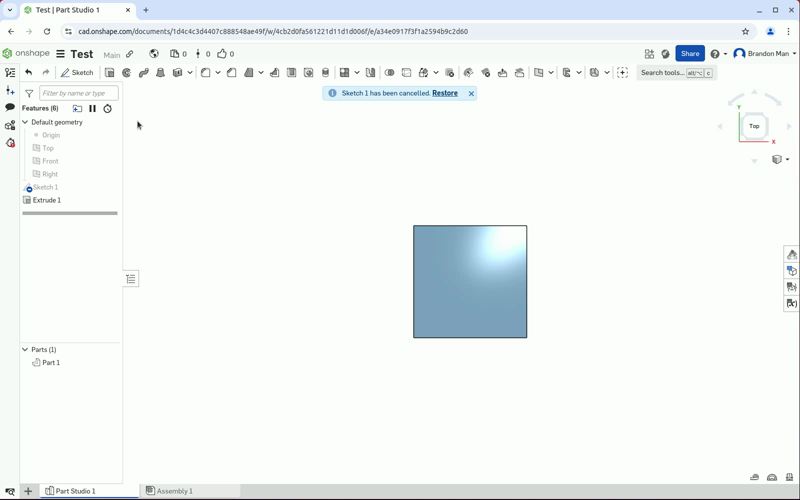
mouse_move(73, 189)
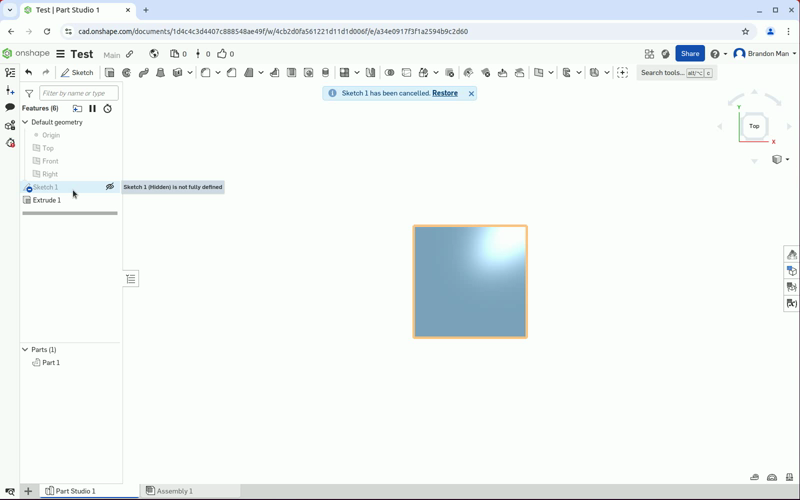
click(73, 189)
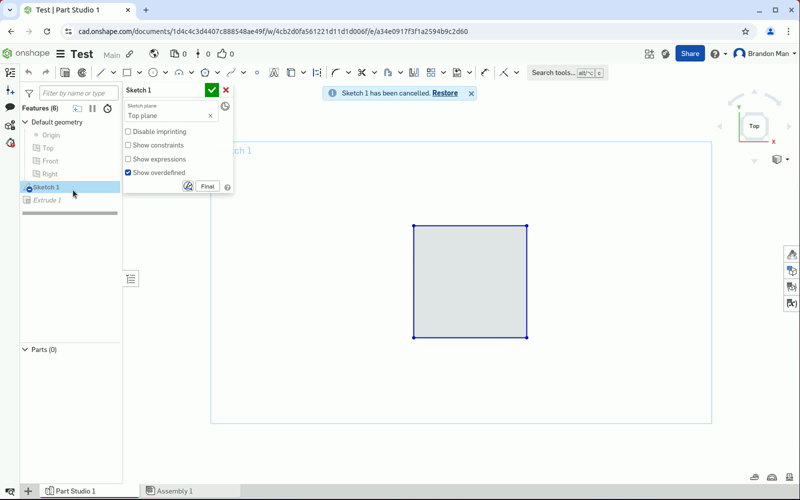
mouse_move(229, 92)
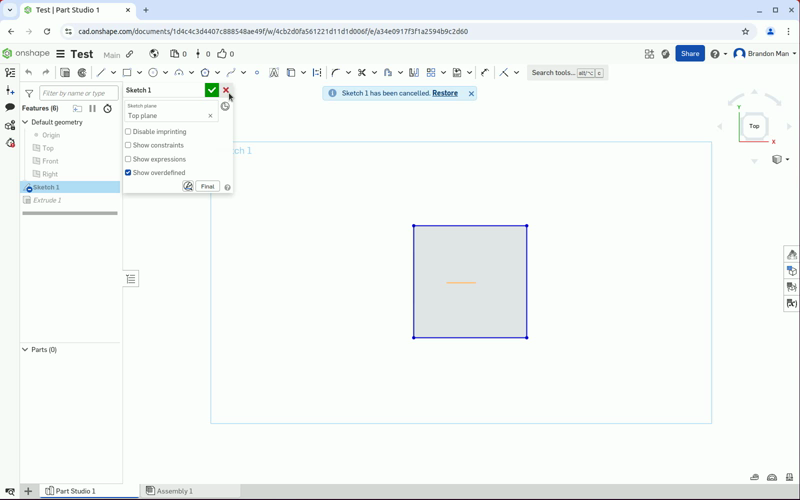
click(229, 92)
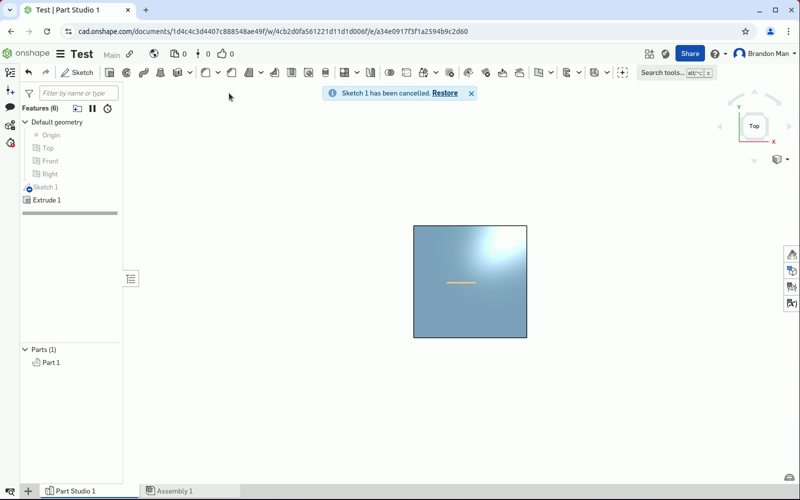
mouse_move(73, 352)
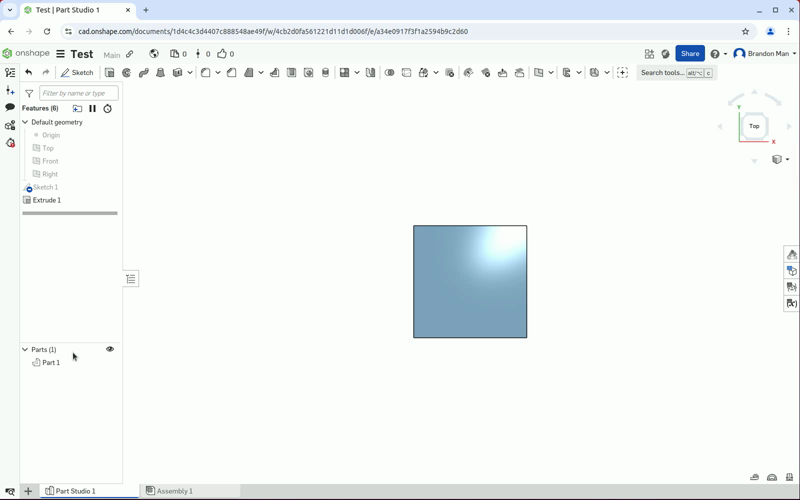
key(y)
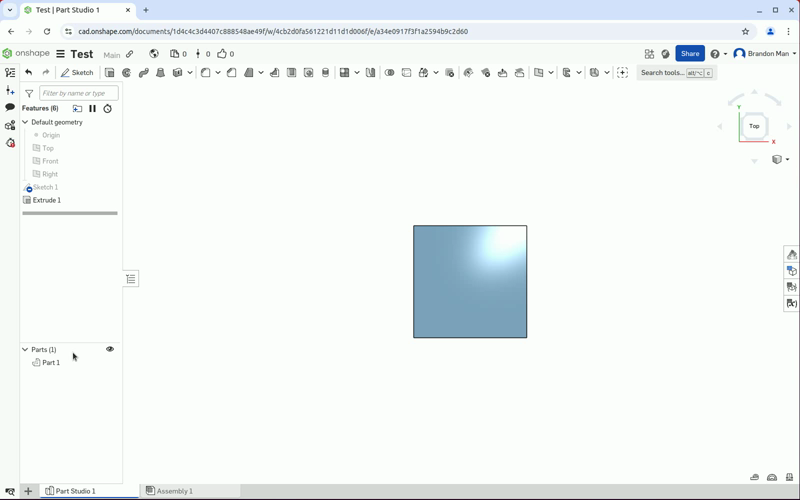
key(shift+p)
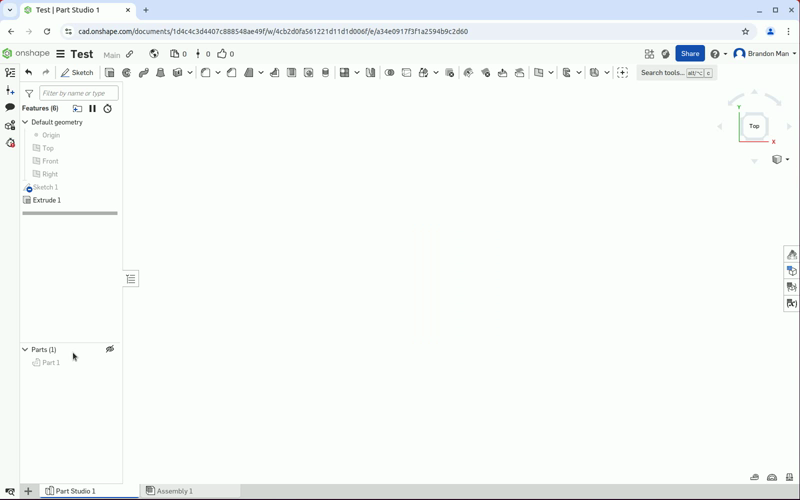
key(space)
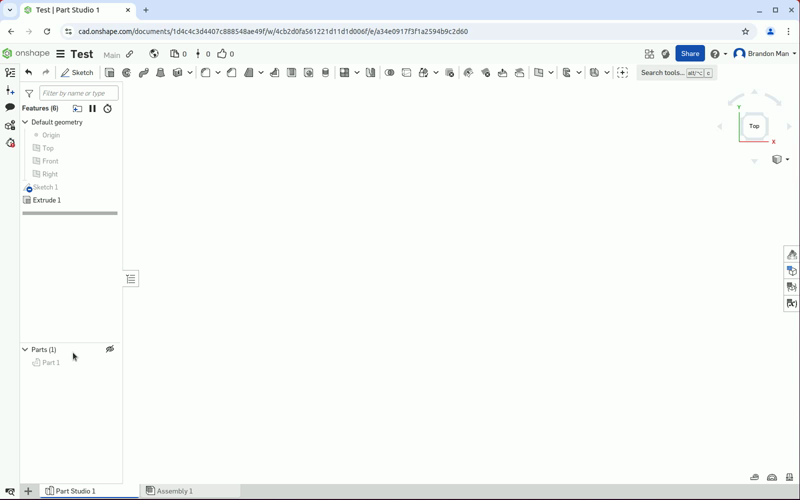
key_down(shift)
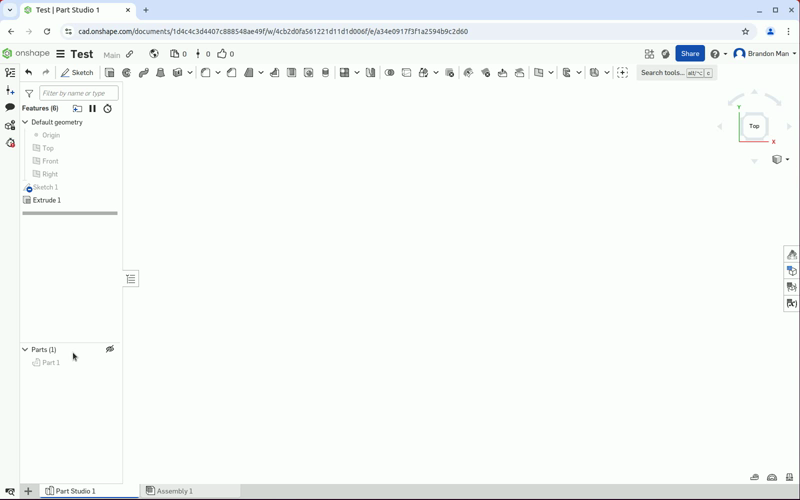
key(up)
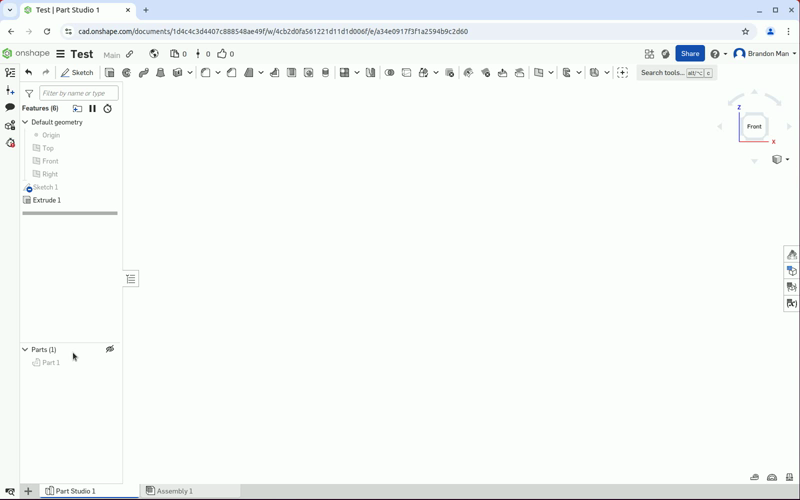
key_up(shift)
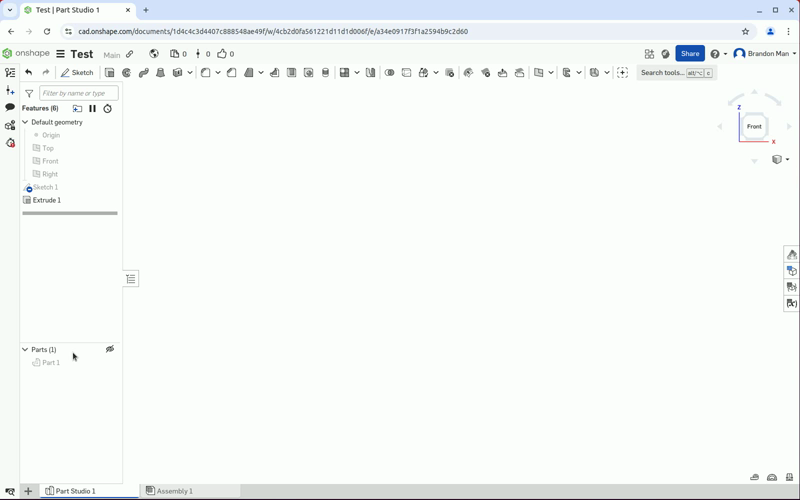
mouse_move(73, 352)
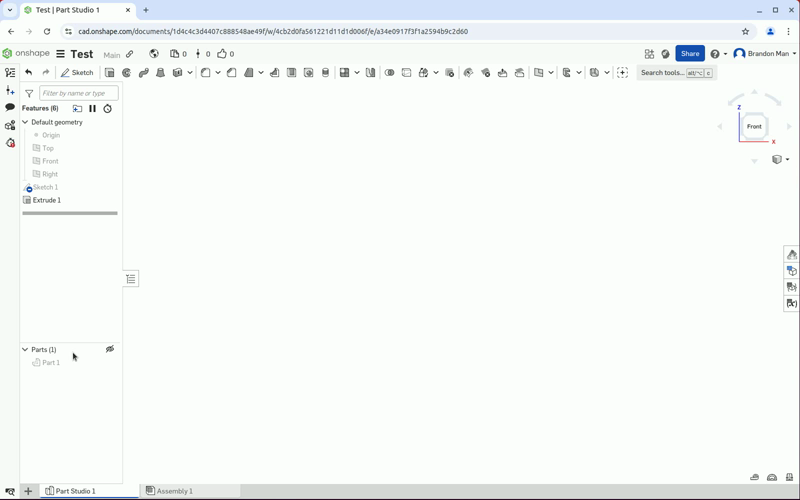
key(shift+y)
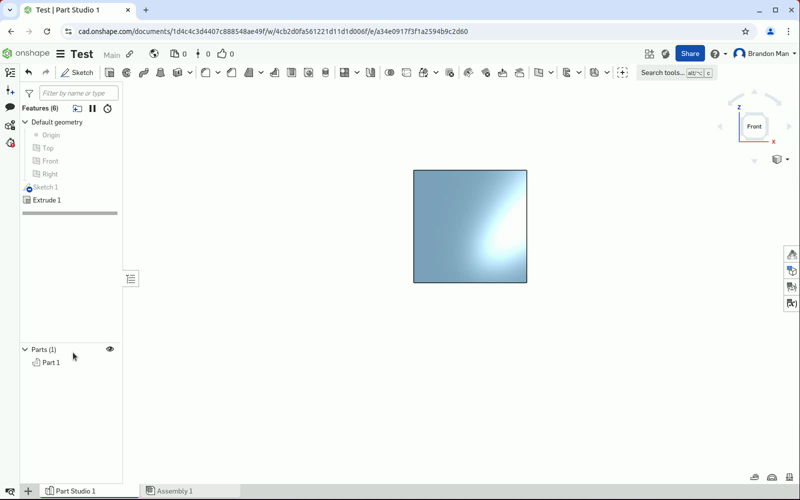
mouse_move(541, 75)
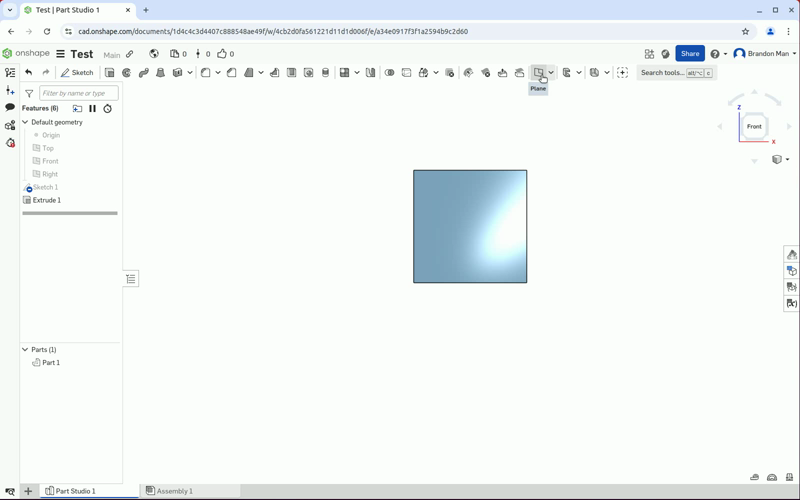
click(541, 75)
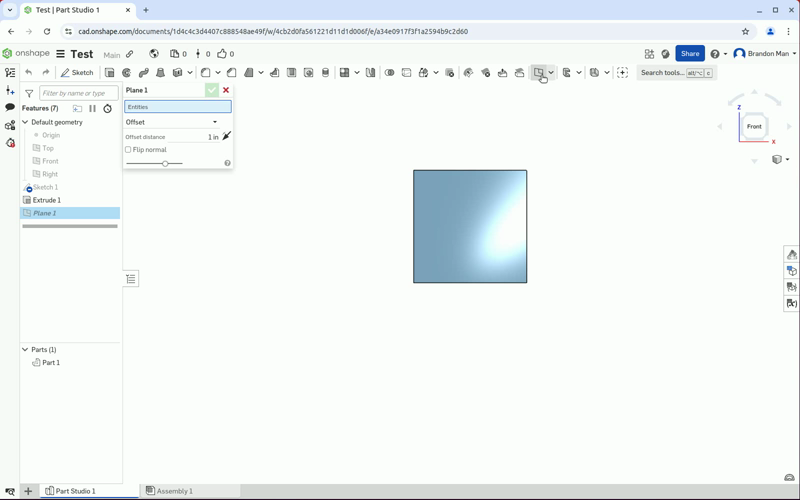
mouse_move(73, 163)
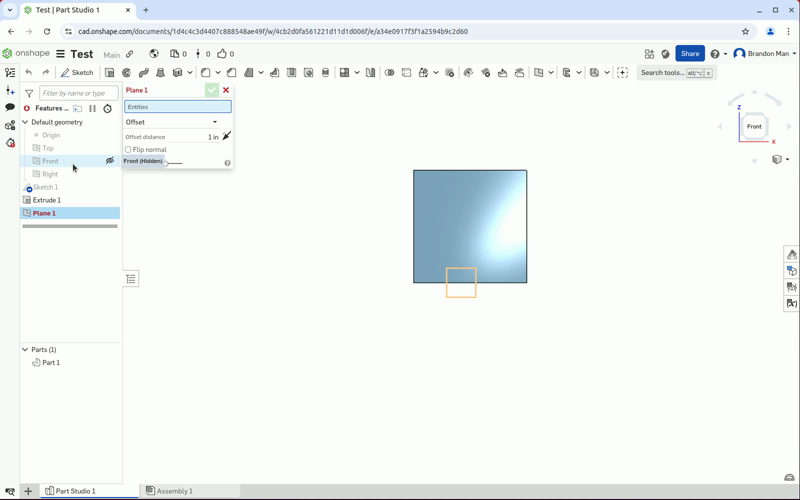
click(73, 163)
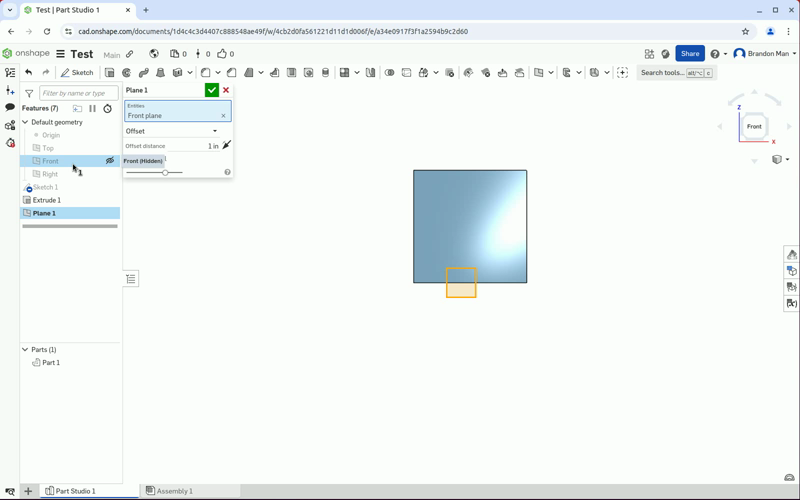
key(tab, 2)
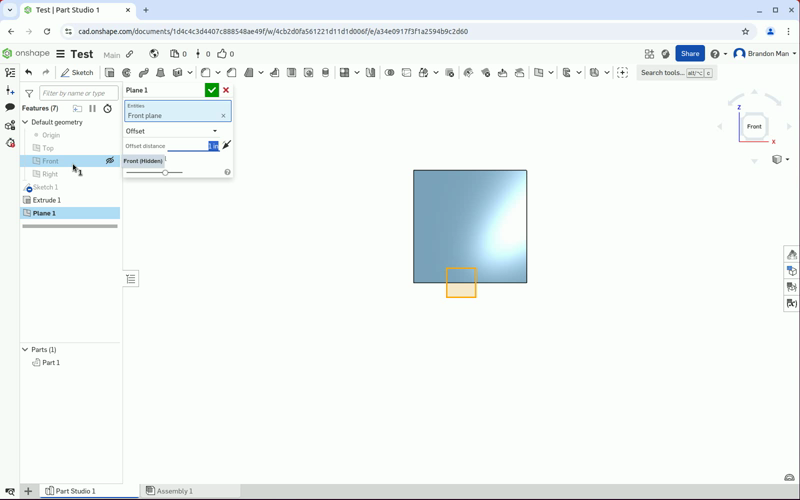
text(11.308)
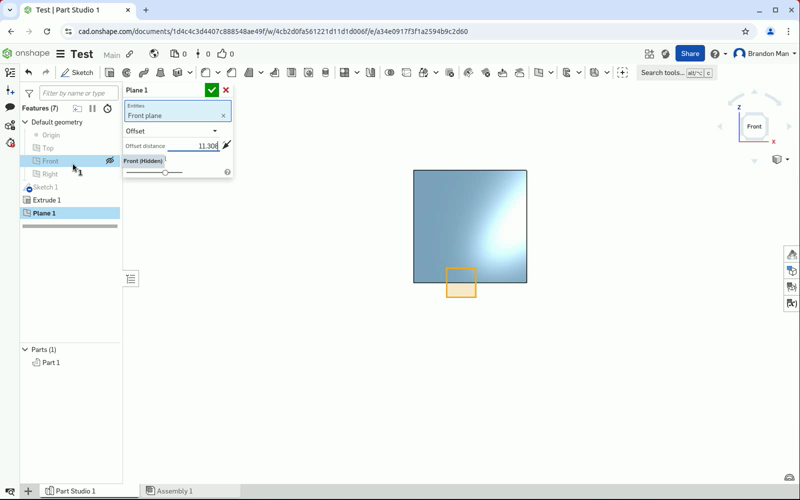
key(enter, 2)
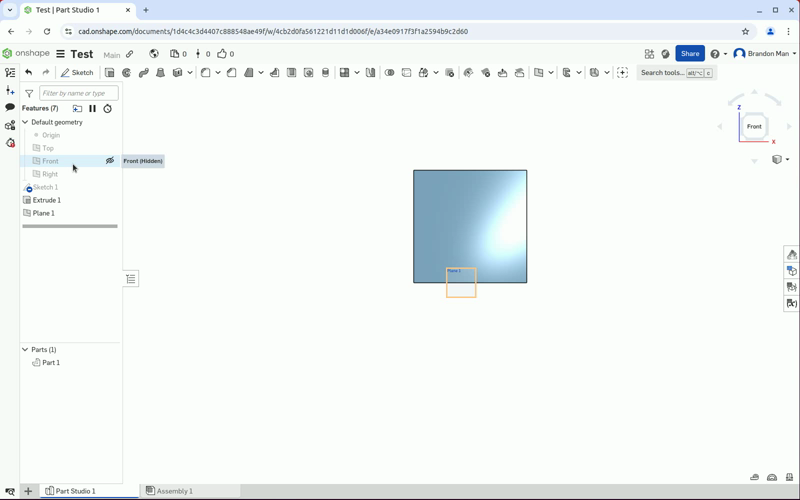
key(shift+s)
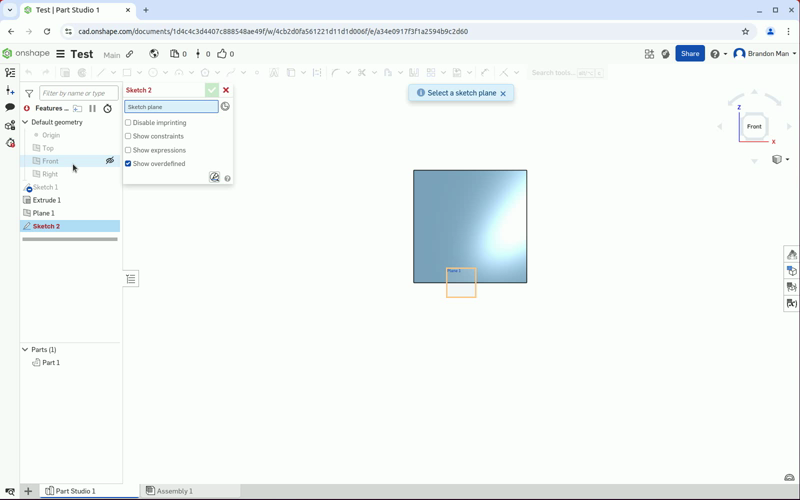
mouse_move(73, 215)
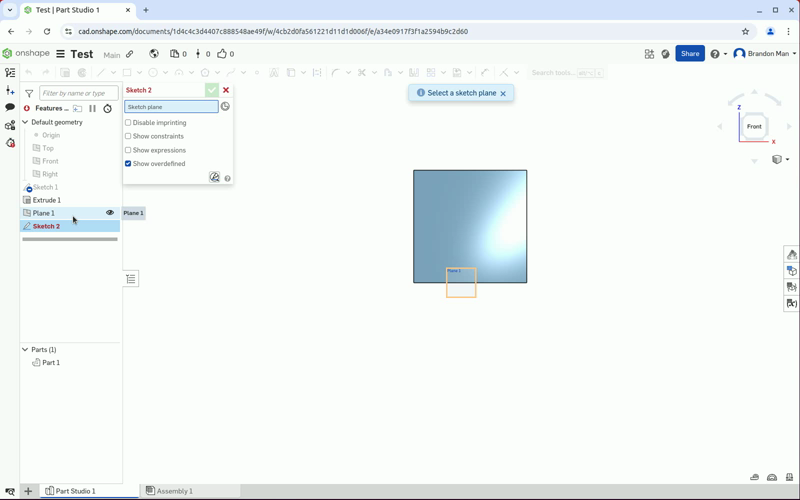
click(73, 215)
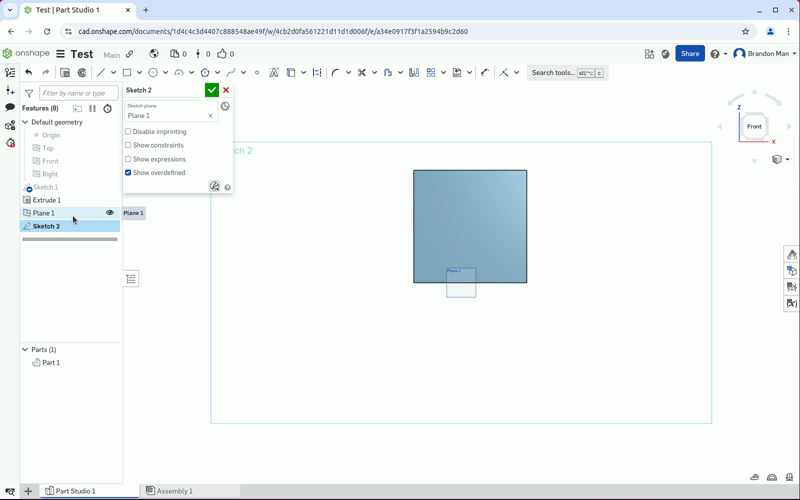
mouse_move(73, 352)
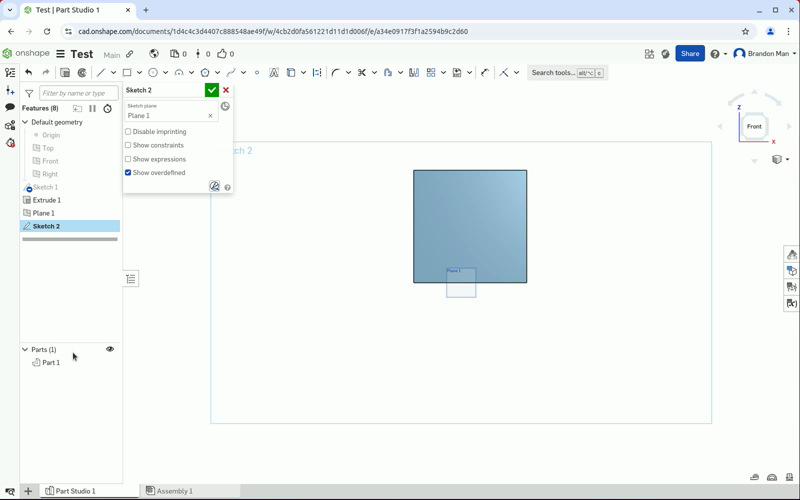
key(y)
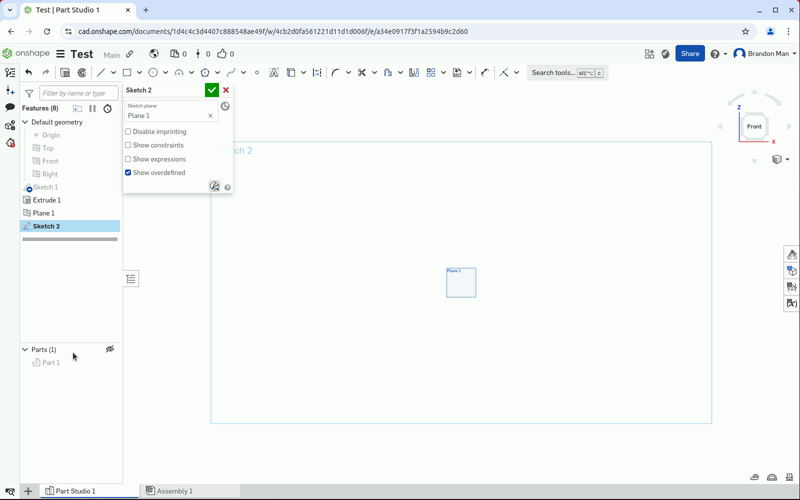
key(l)
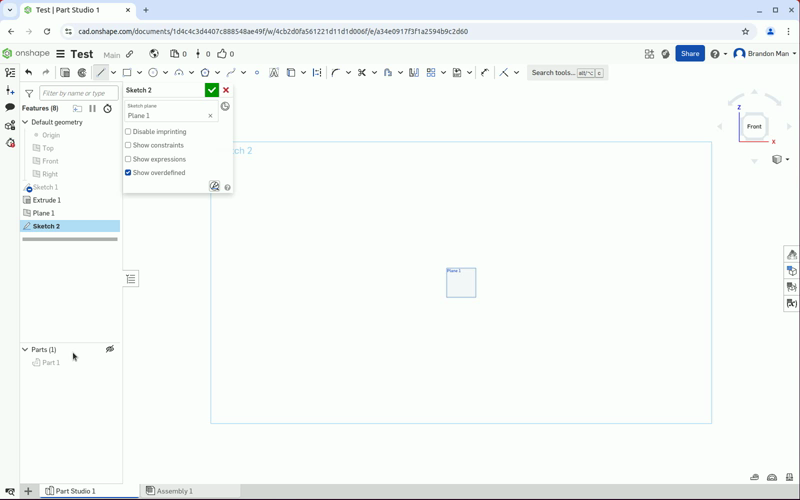
key_down(shift)
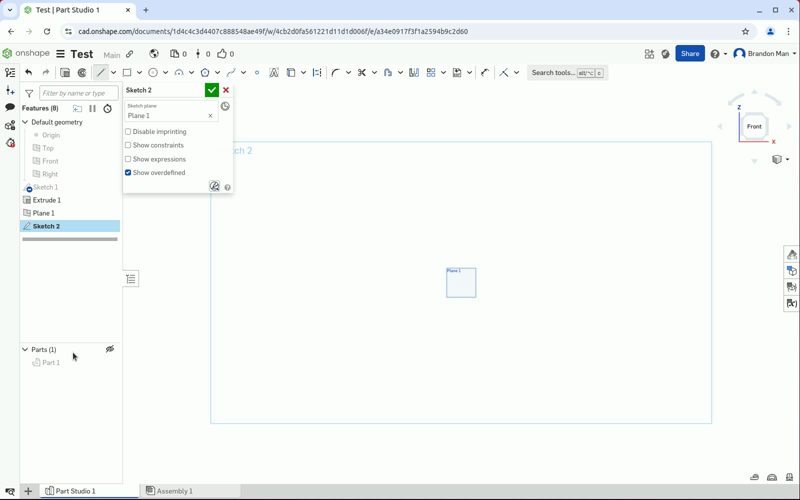
mouse_move(413, 201)
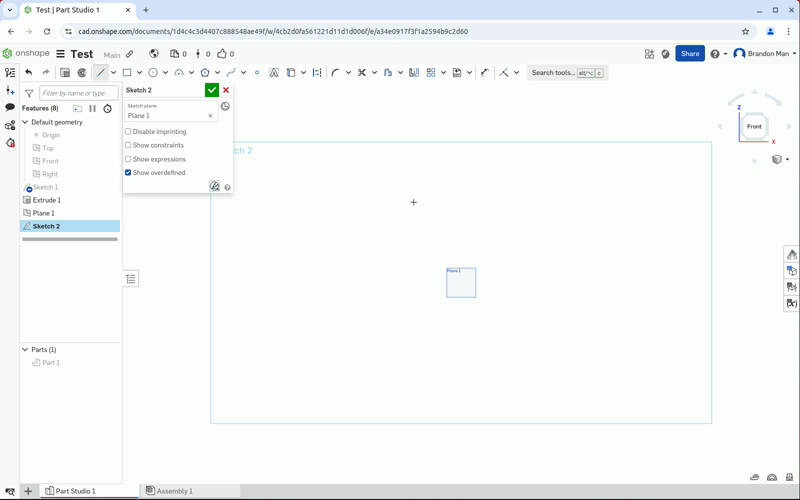
click(413, 201)
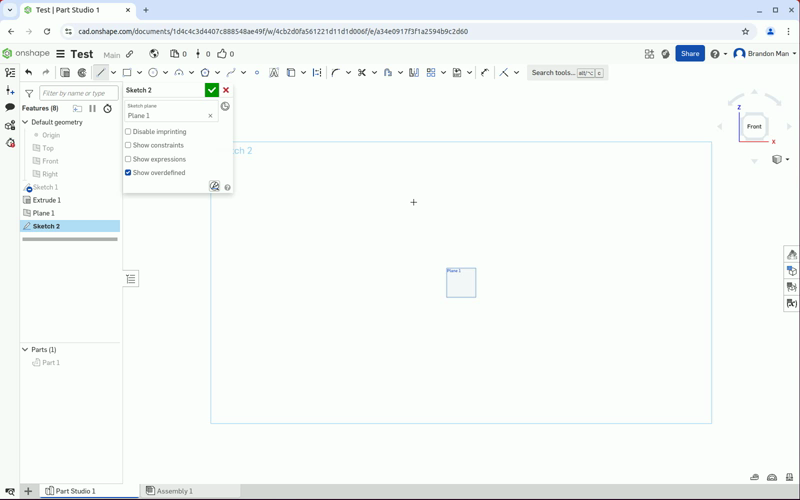
key_up(shift)
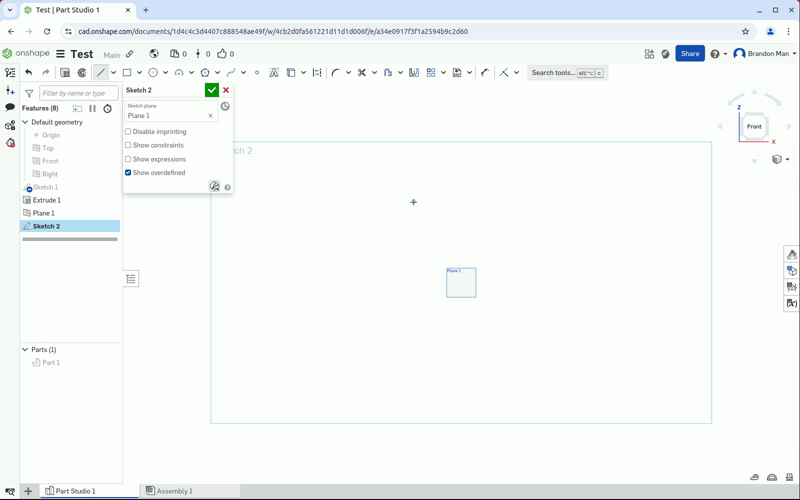
key_down(shift)
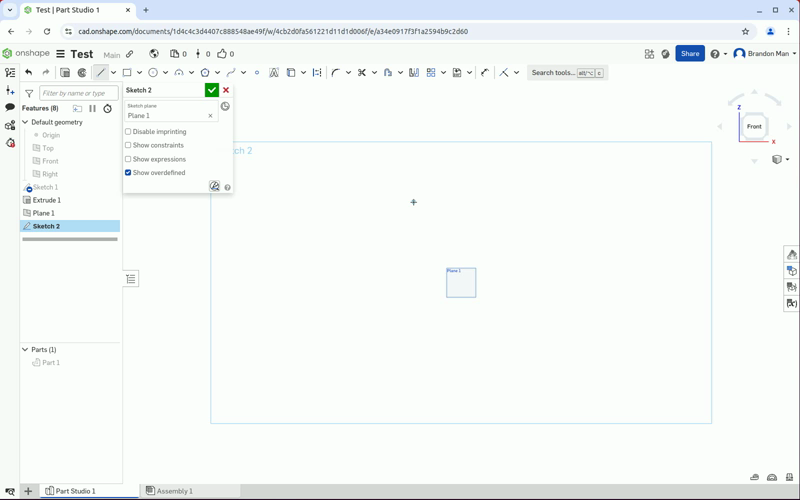
mouse_move(444, 201)
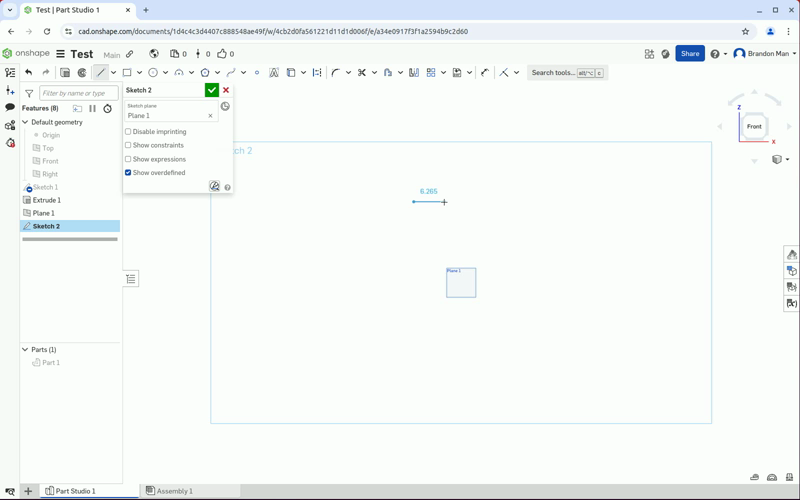
mouse_move(446, 201)
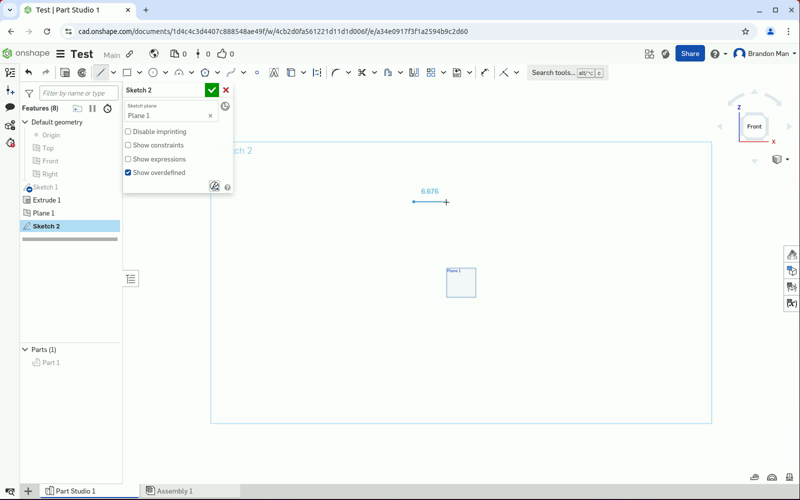
click(446, 201)
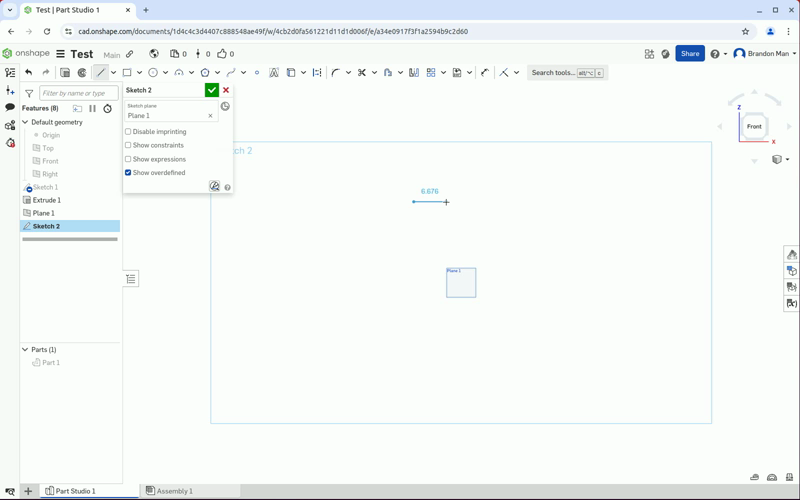
key_up(shift)
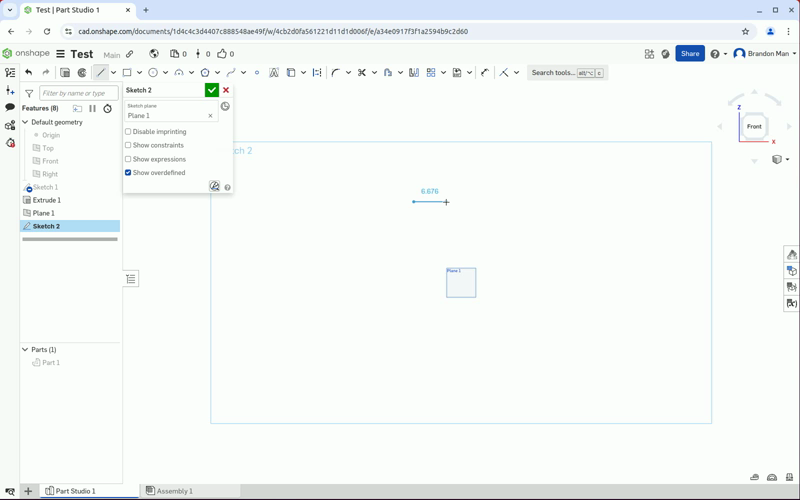
key_down(shift)
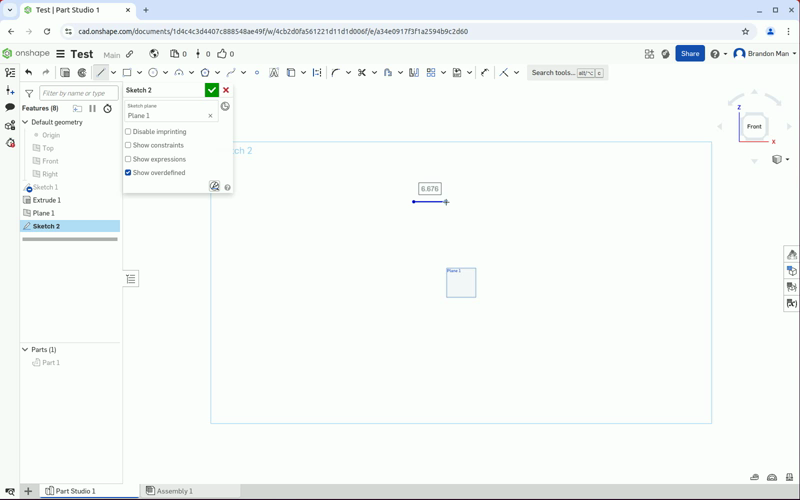
mouse_move(476, 201)
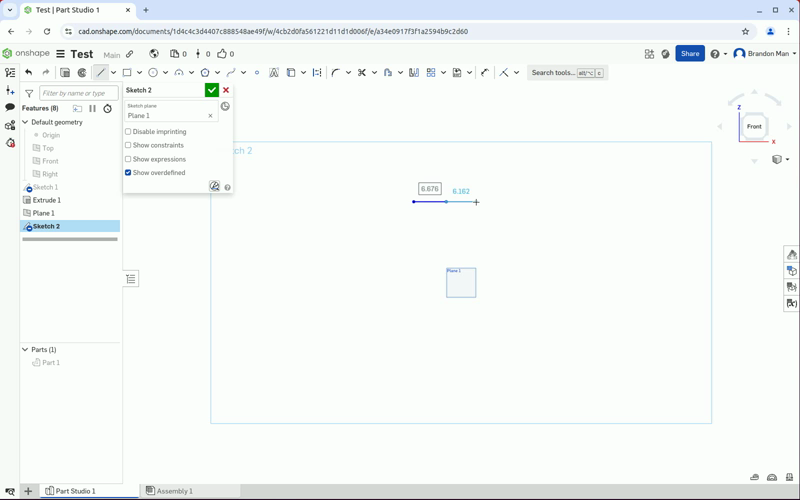
mouse_move(446, 169)
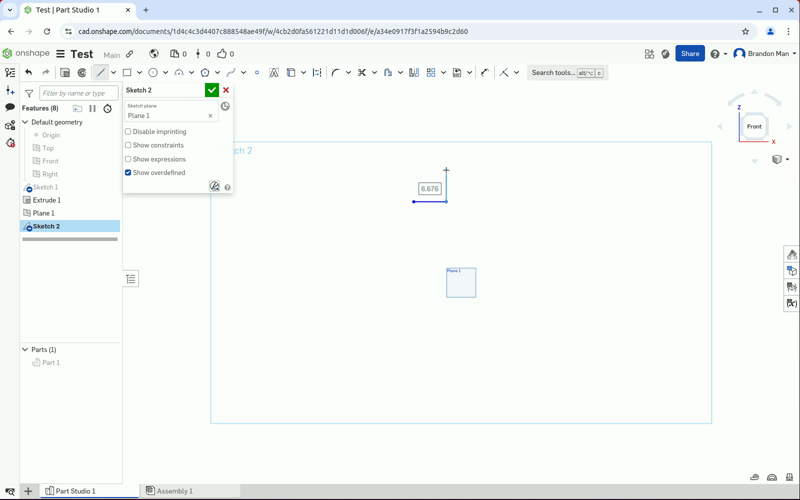
click(446, 169)
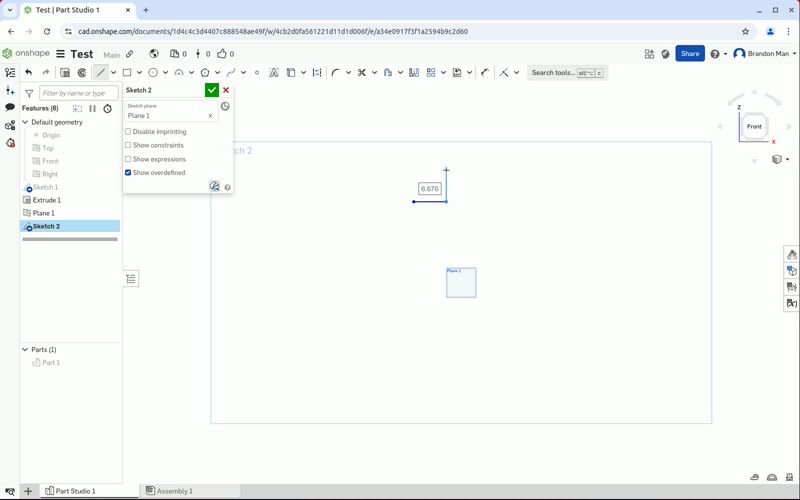
key_up(shift)
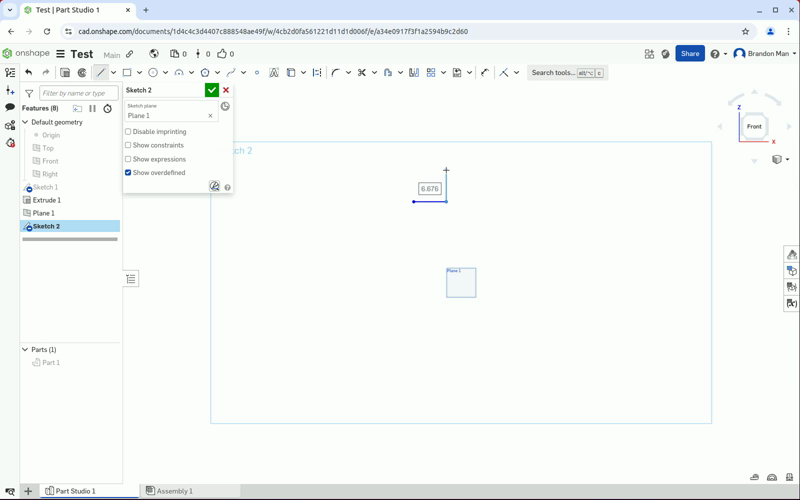
key_down(shift)
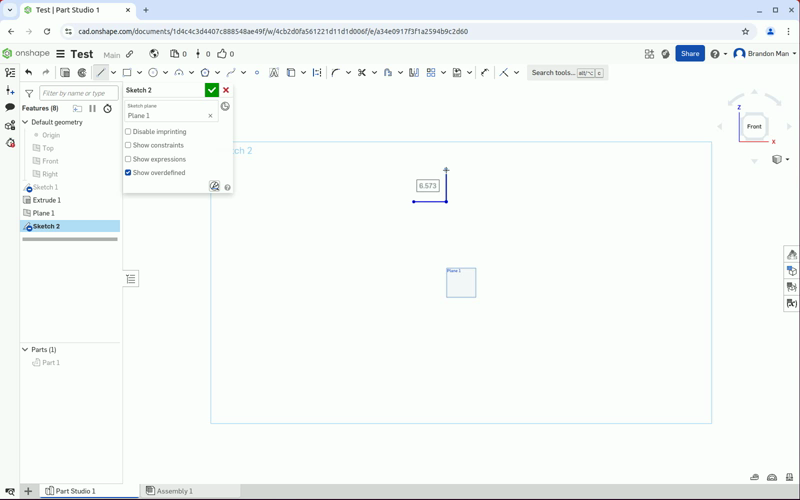
mouse_move(476, 169)
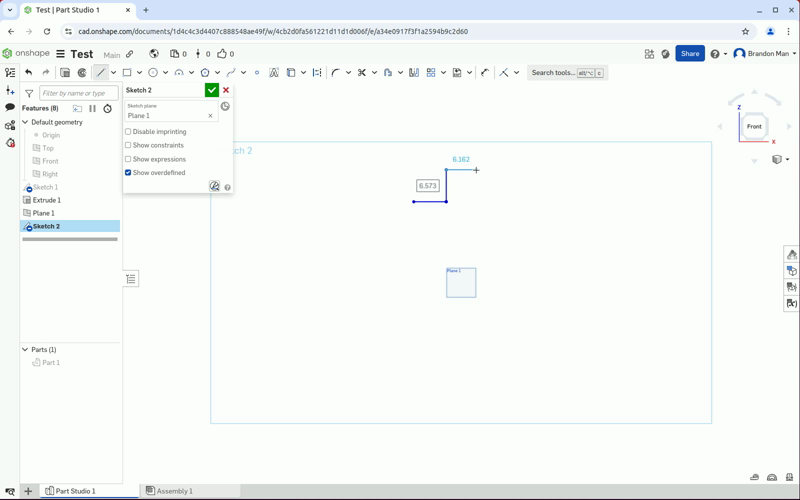
mouse_move(413, 169)
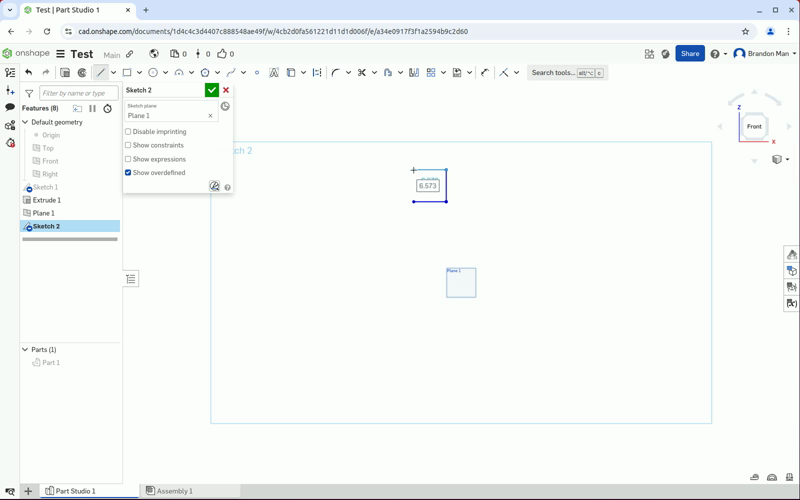
click(413, 169)
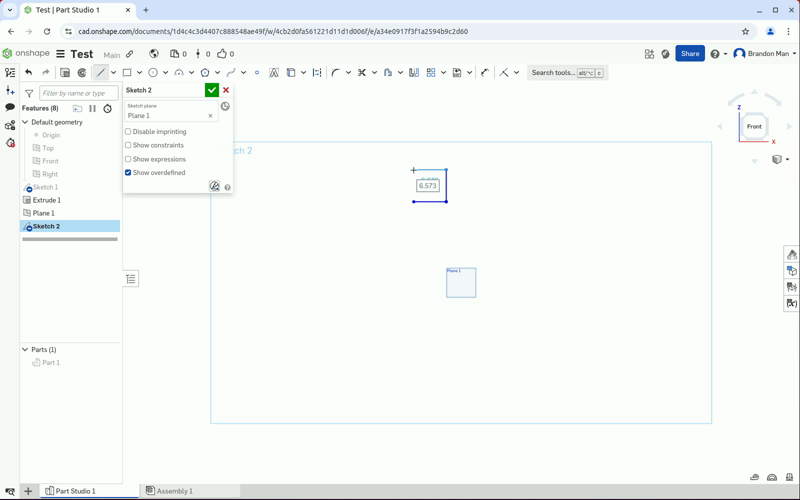
key_up(shift)
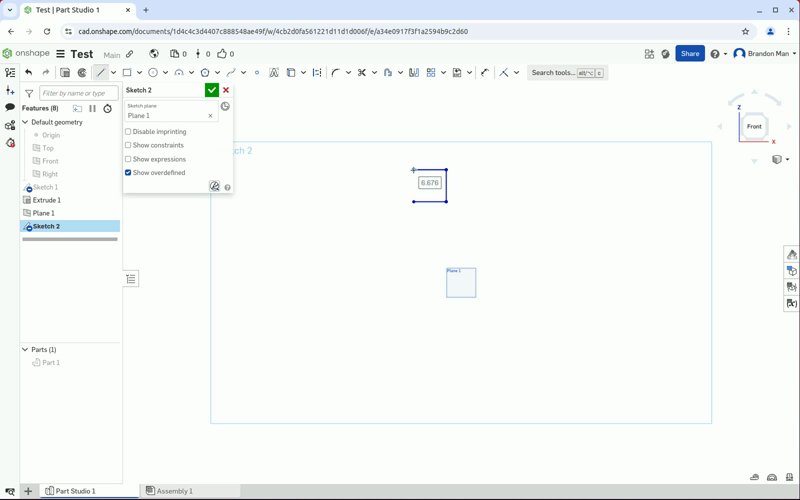
mouse_move(444, 169)
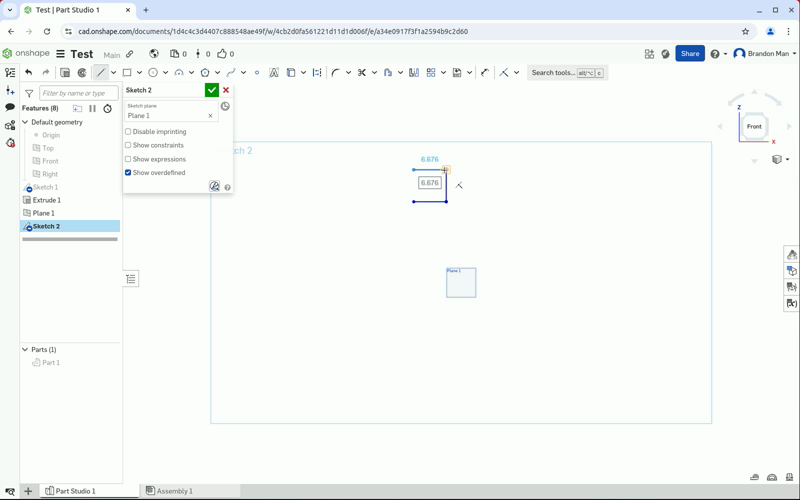
key_down(shift)
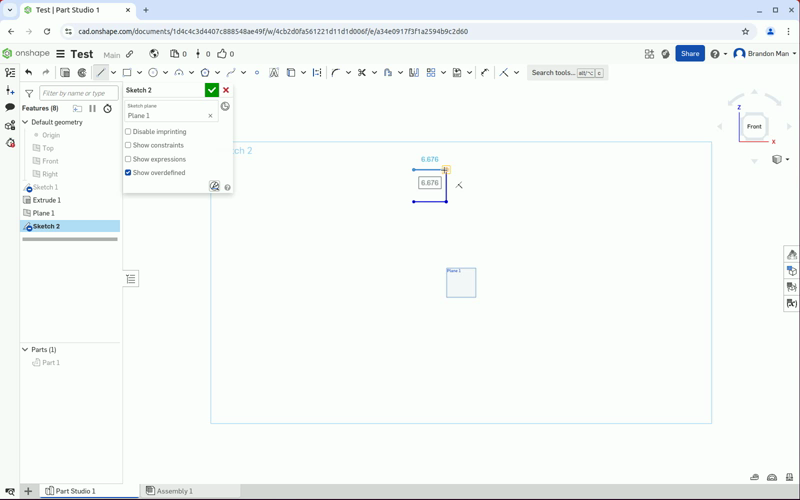
mouse_move(413, 201)
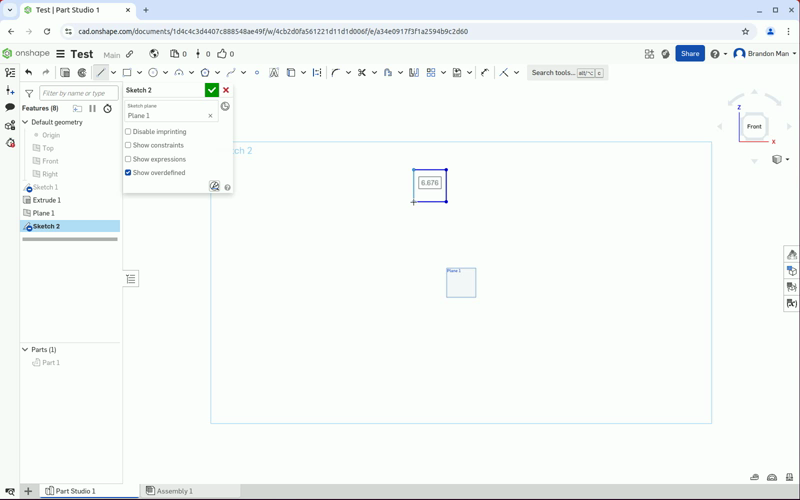
key_up(shift)
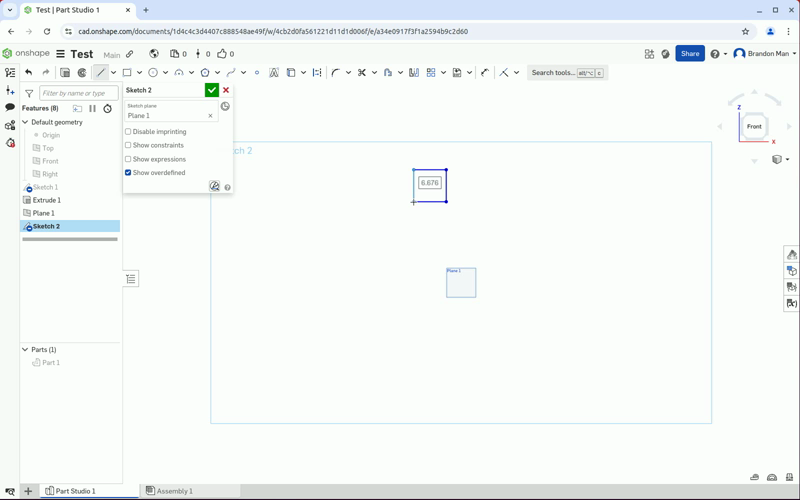
click(413, 201)
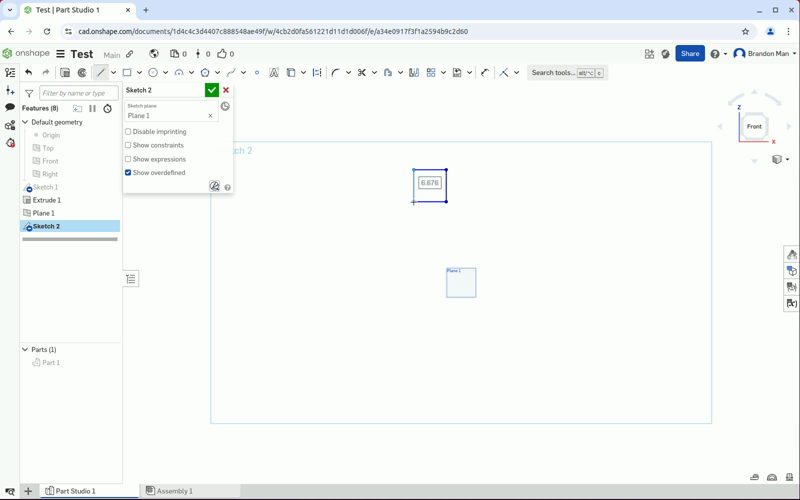
key(esc)
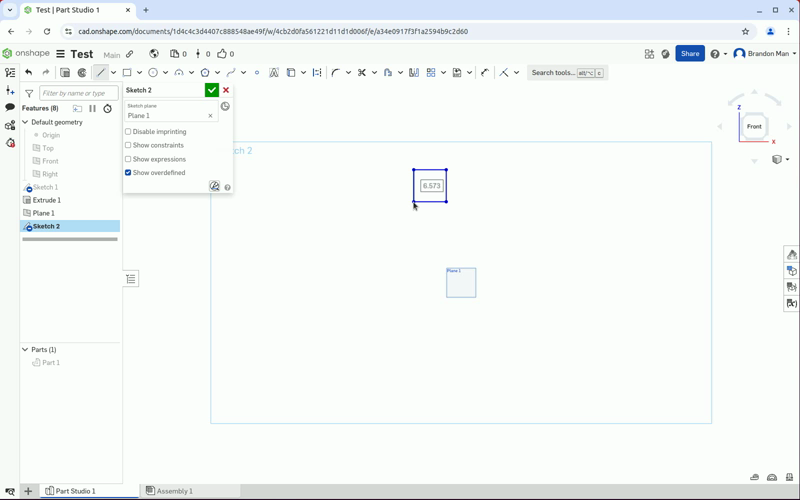
mouse_move(433, 200)
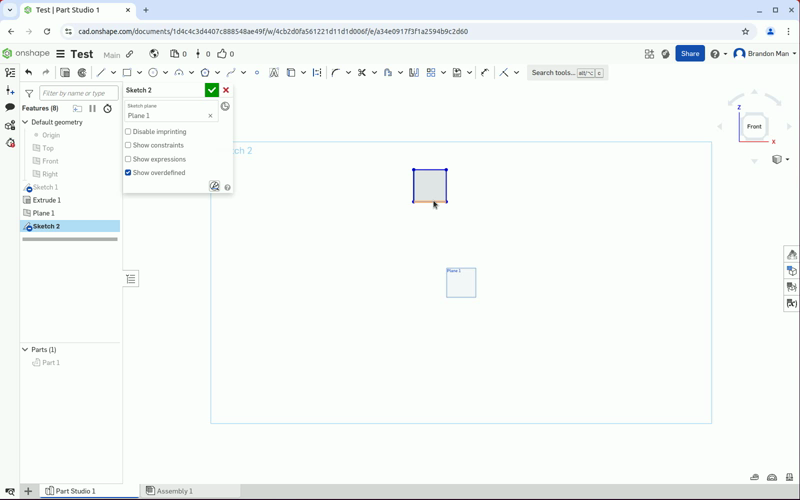
scroll(6)
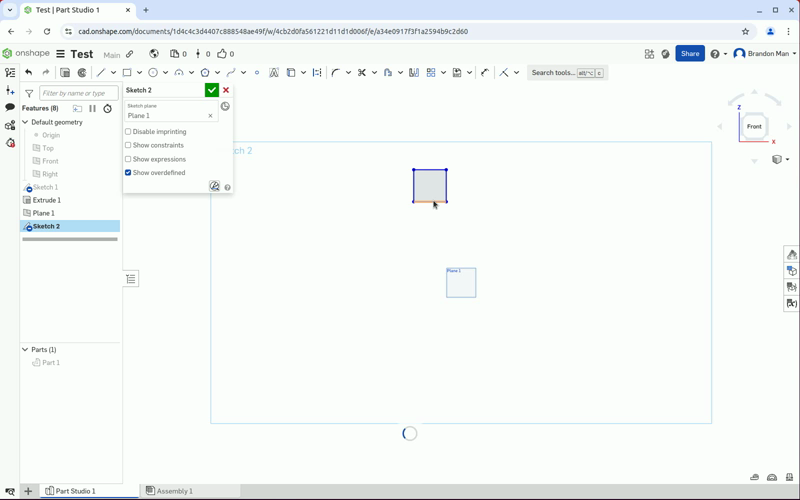
scroll(6)
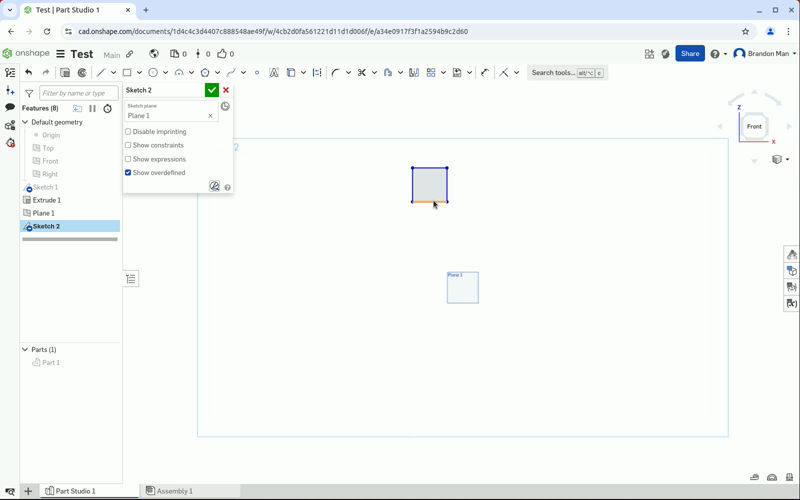
scroll(6)
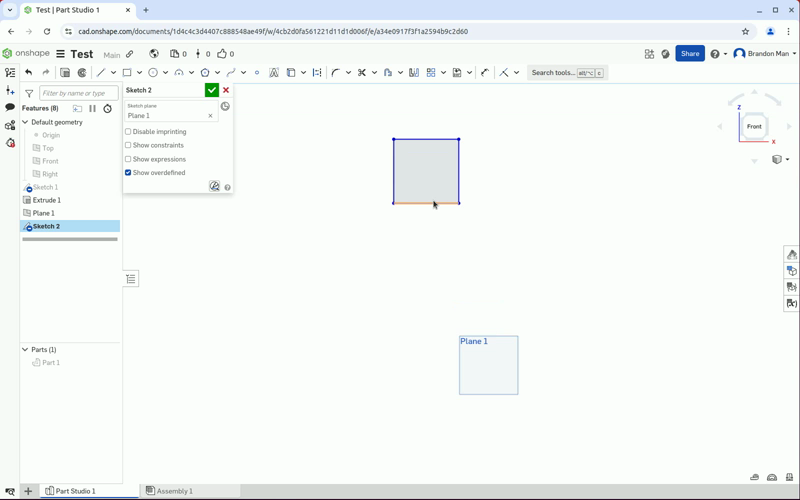
scroll(6)
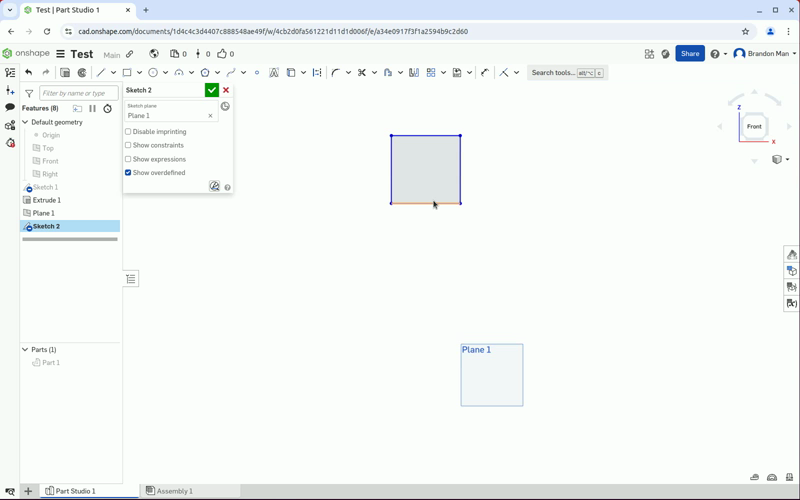
scroll(6)
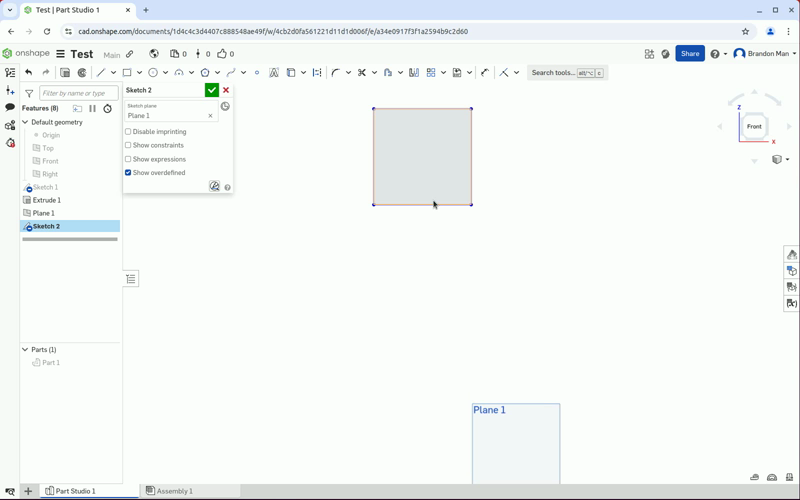
scroll(6)
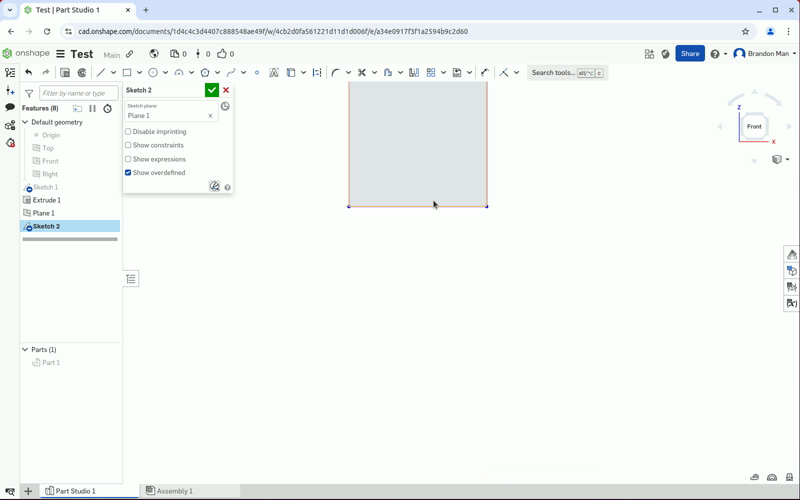
scroll(6)
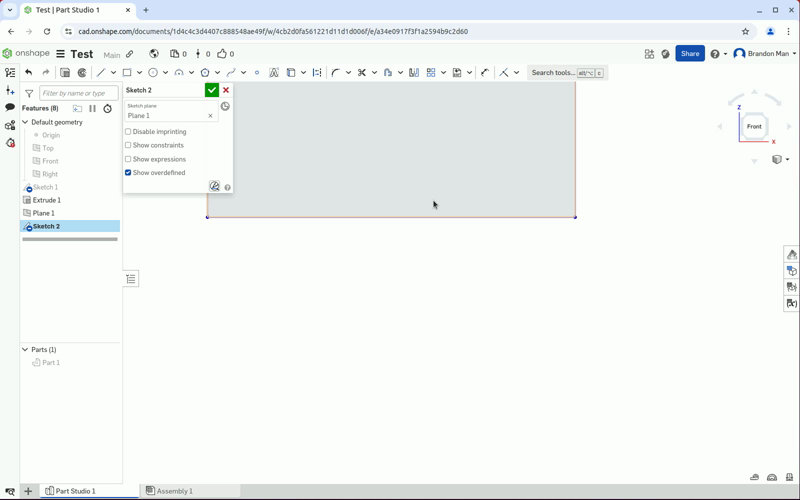
click(433, 200)
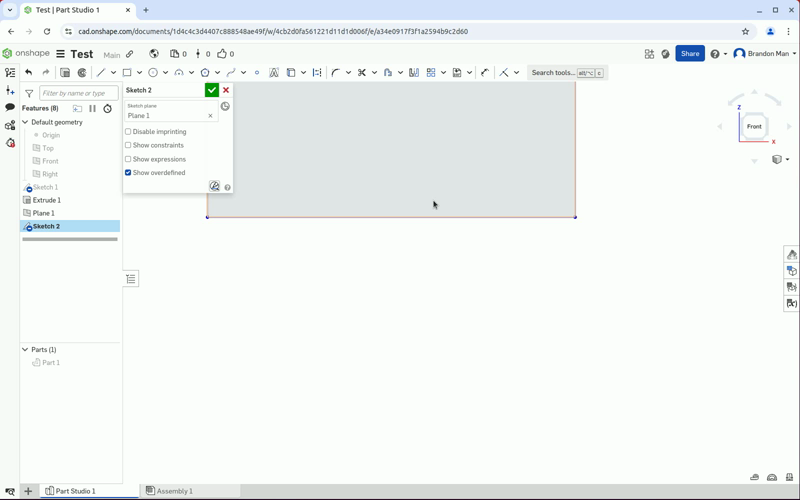
scroll(-6)
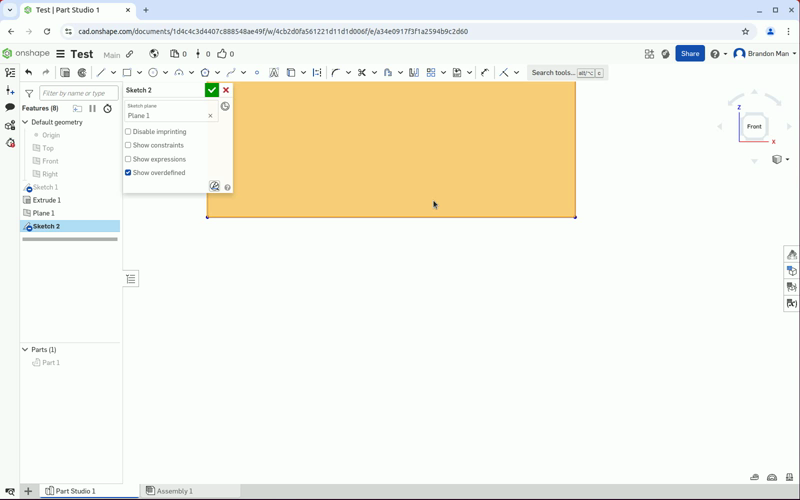
scroll(-6)
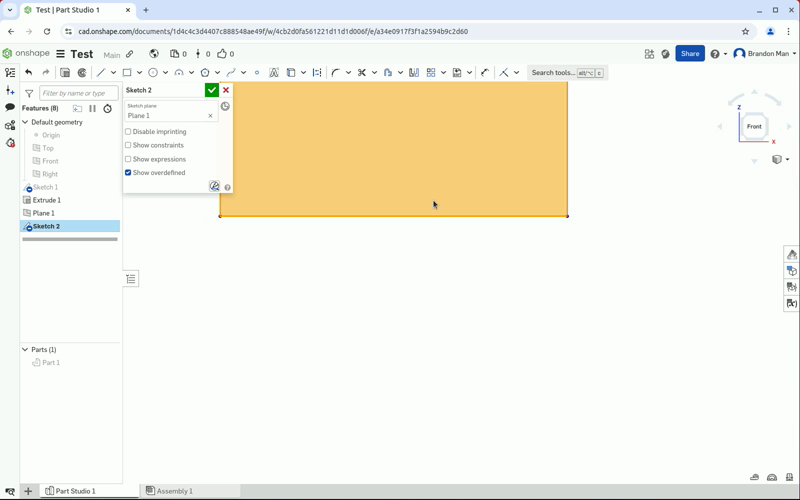
scroll(-6)
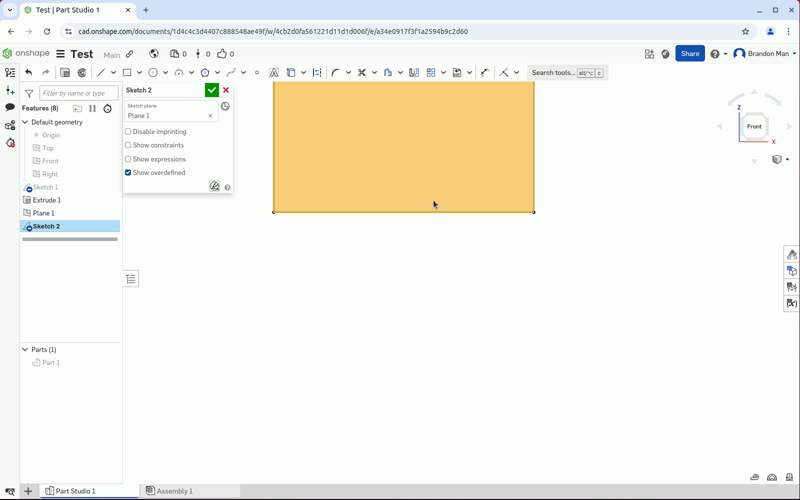
scroll(-6)
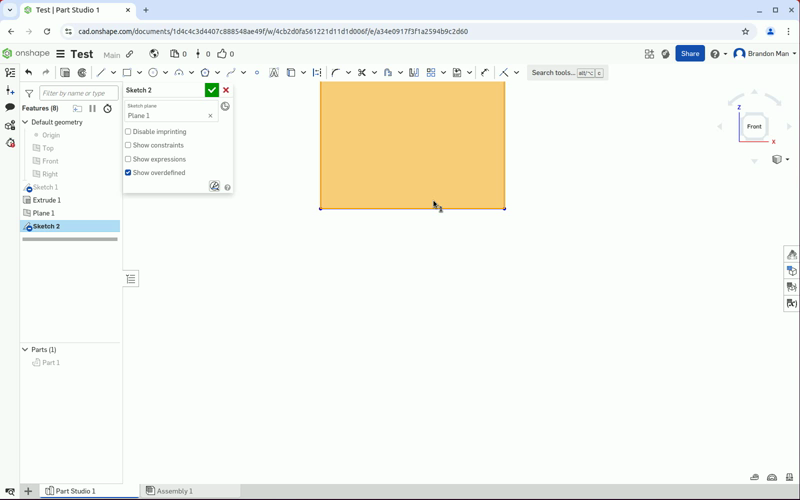
scroll(-6)
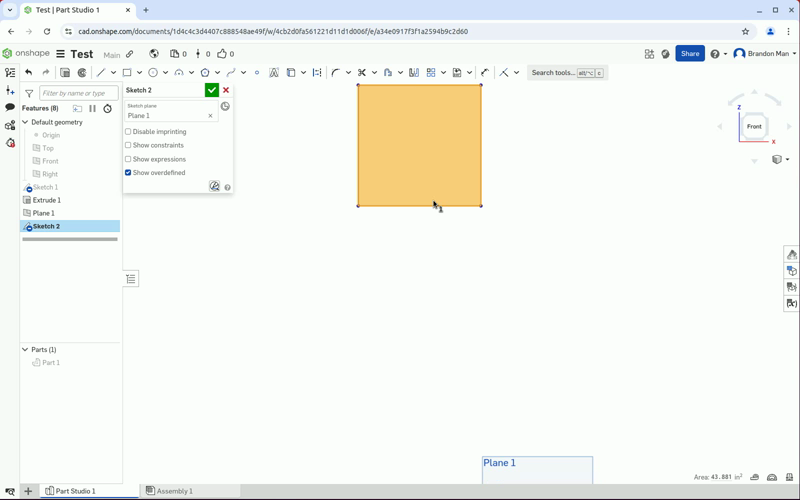
scroll(-6)
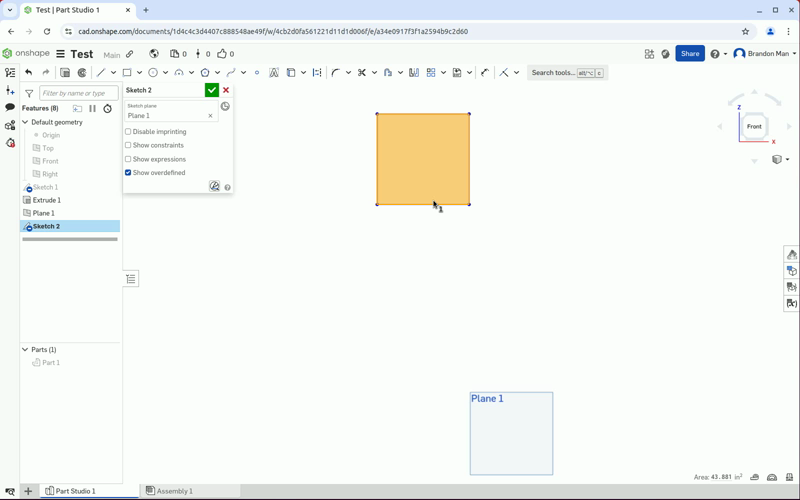
scroll(-6)
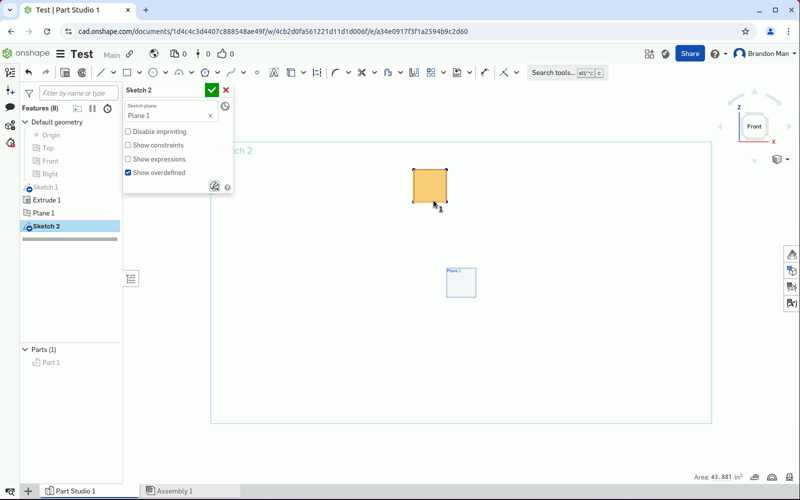
mouse_move(73, 352)
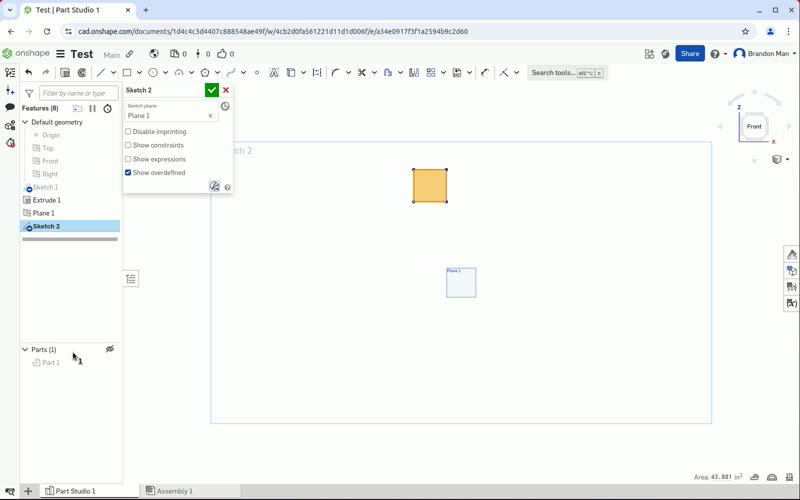
key(shift+y)
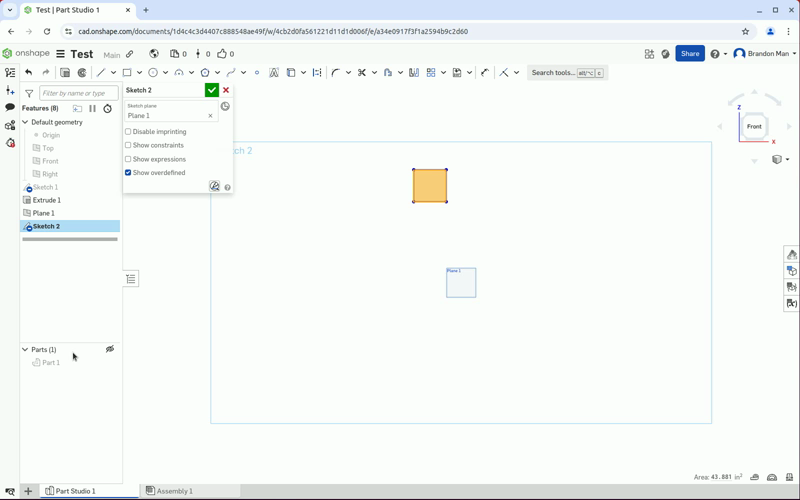
key(shift+e)
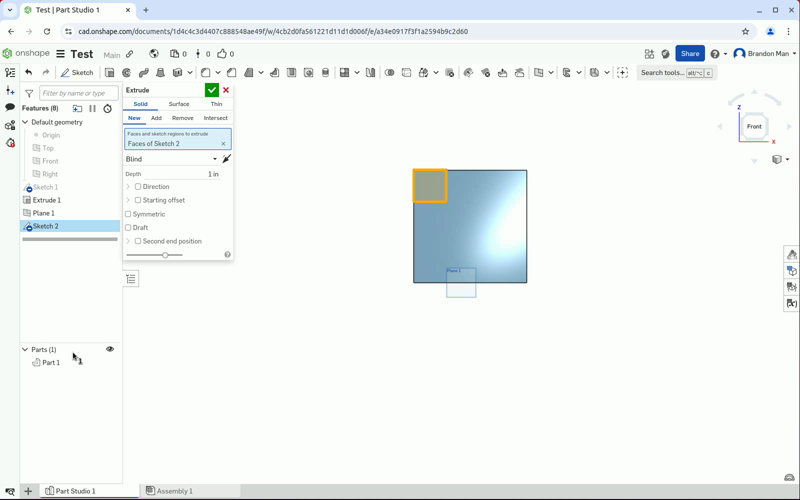
mouse_move(143, 106)
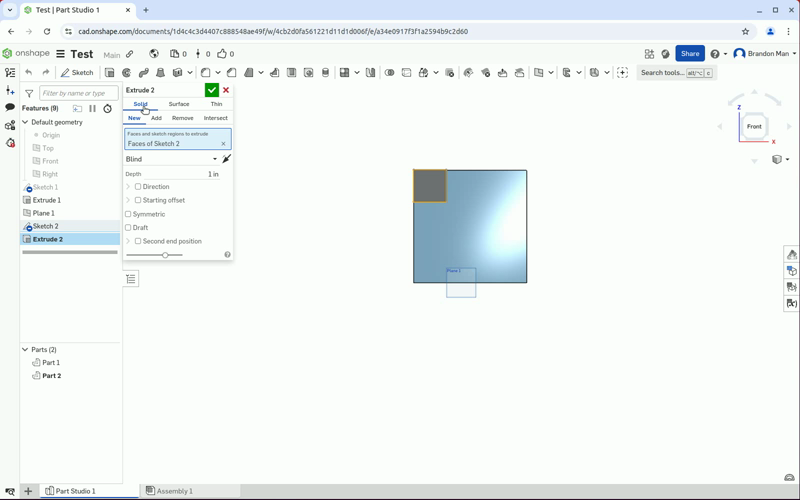
click(143, 106)
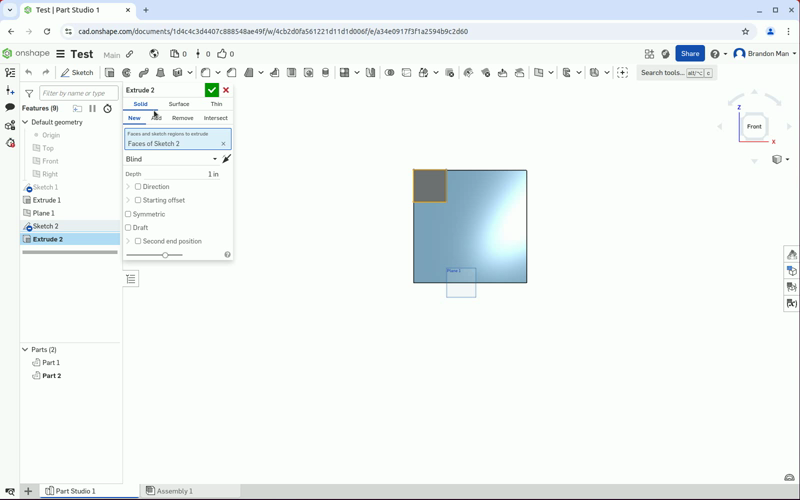
mouse_move(186, 120)
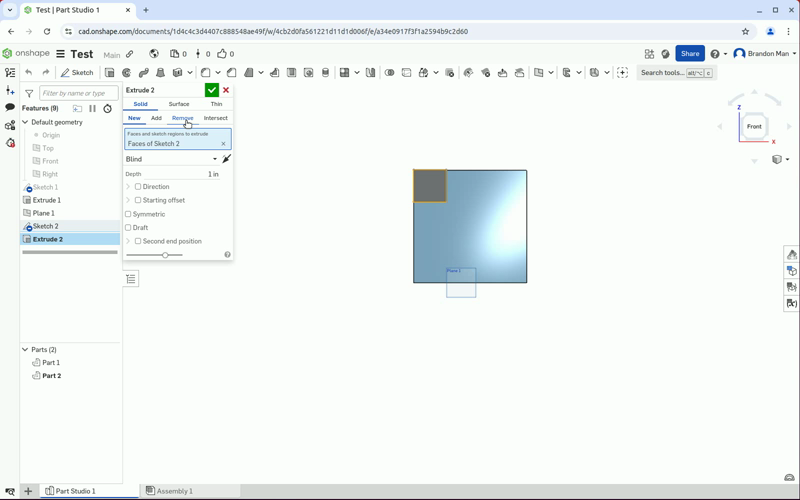
click(186, 120)
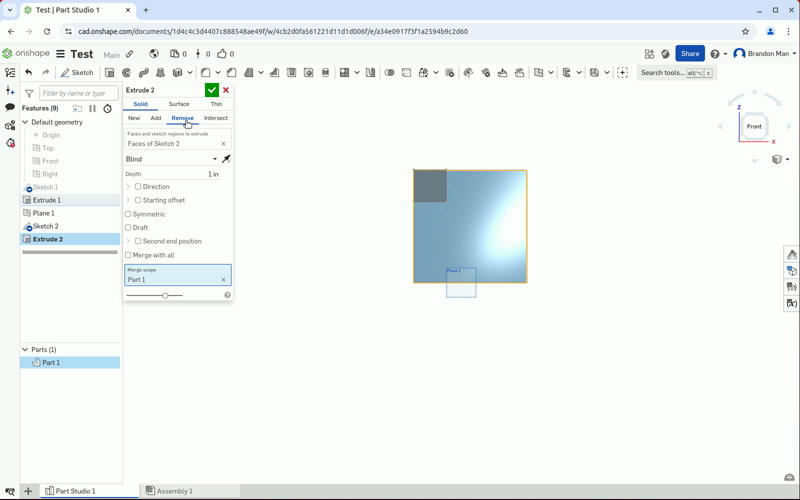
key(tab, 4)
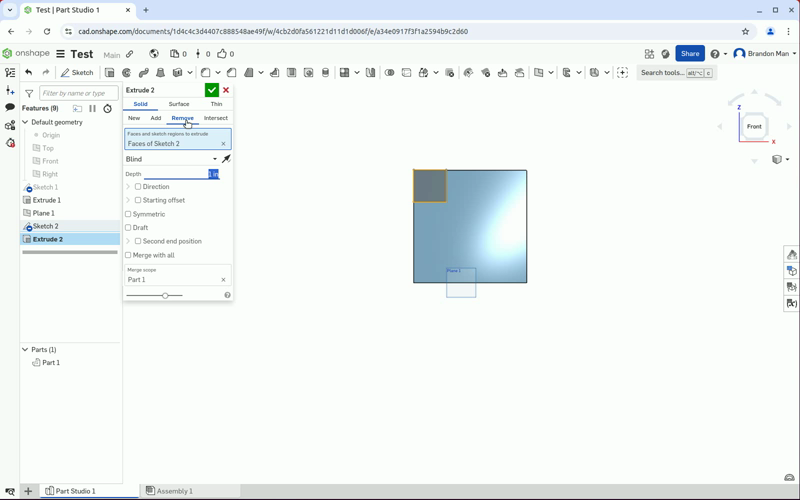
text(6.258)
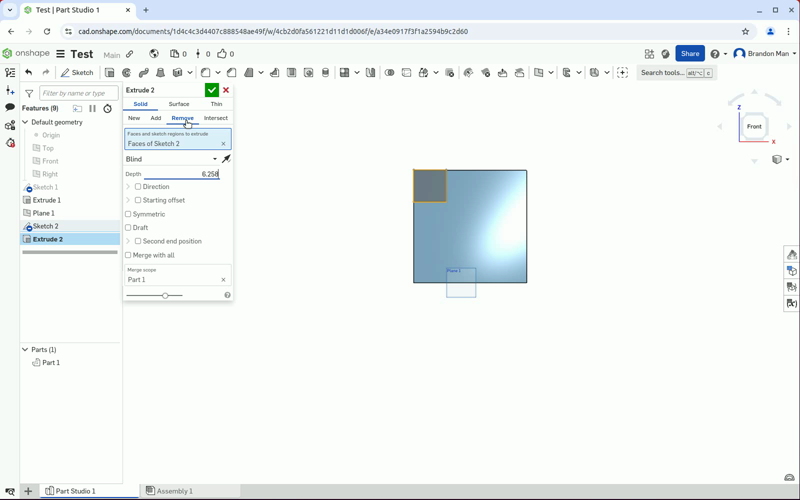
key(tab, 6)
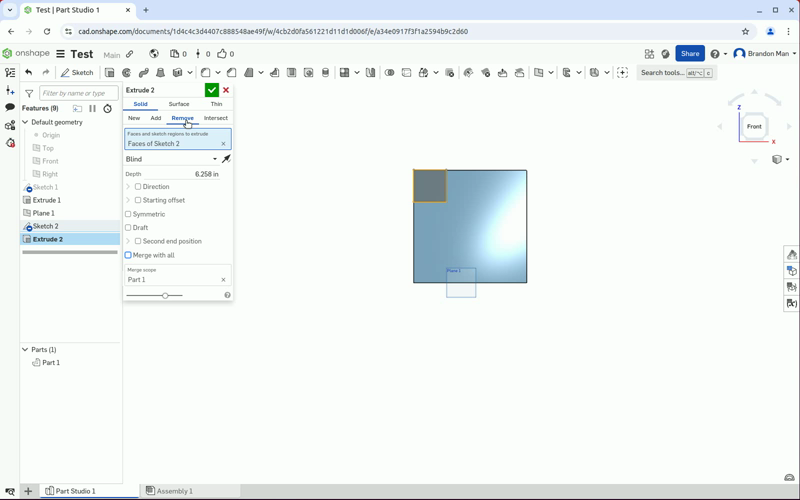
key(space)
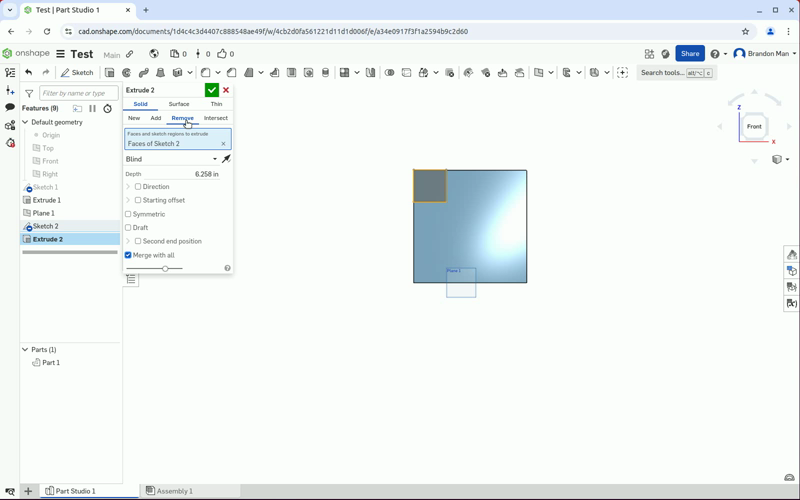
key(enter)
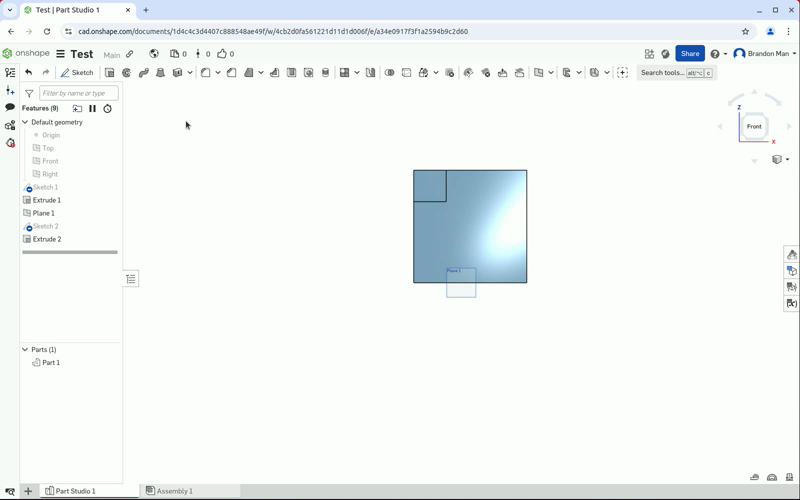
key(shift+h)
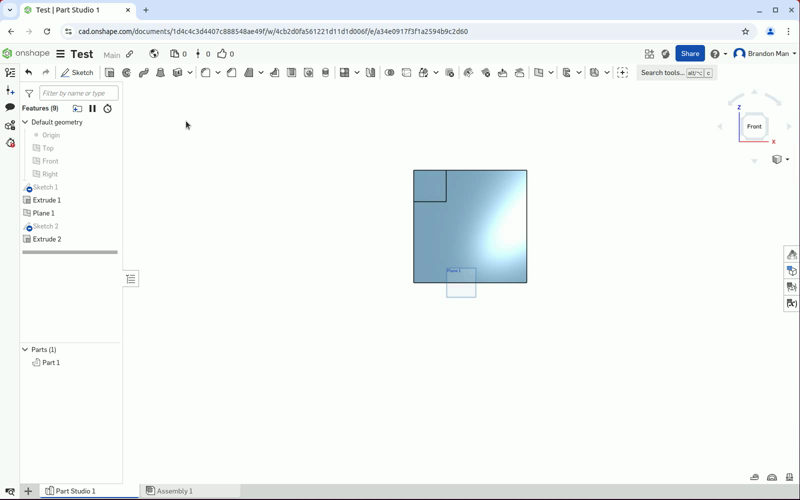
key(shift+h)
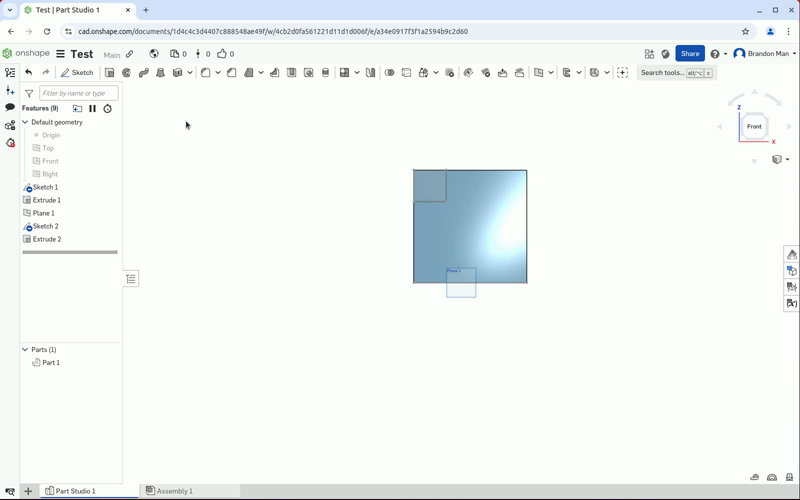
key(shift+7)
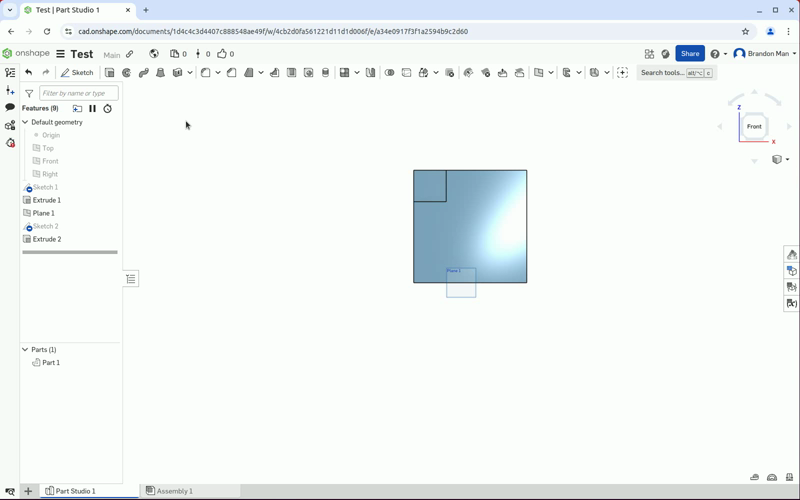
key(left, 2)
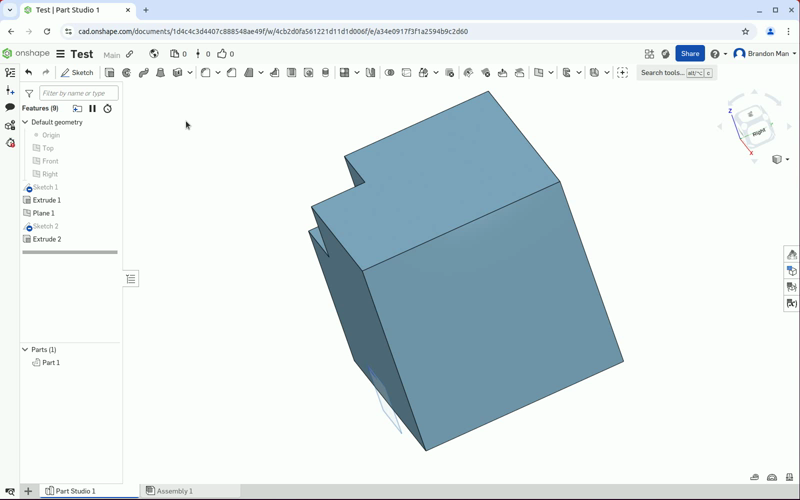
key(down, 2)
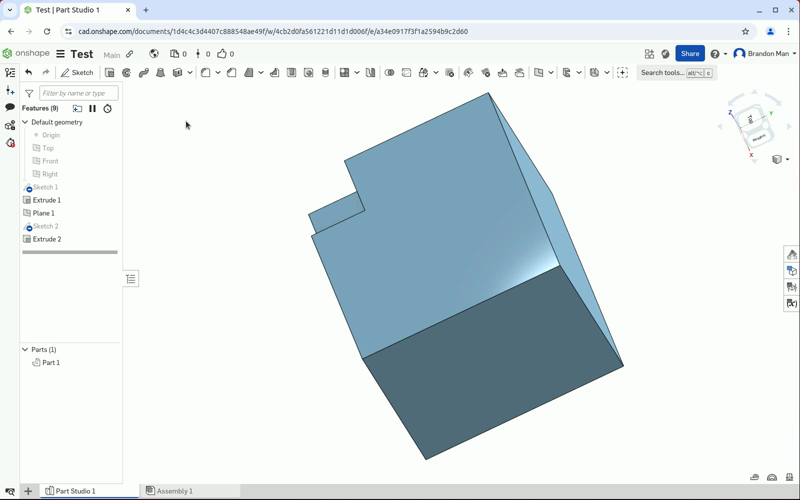
key(up, 2)
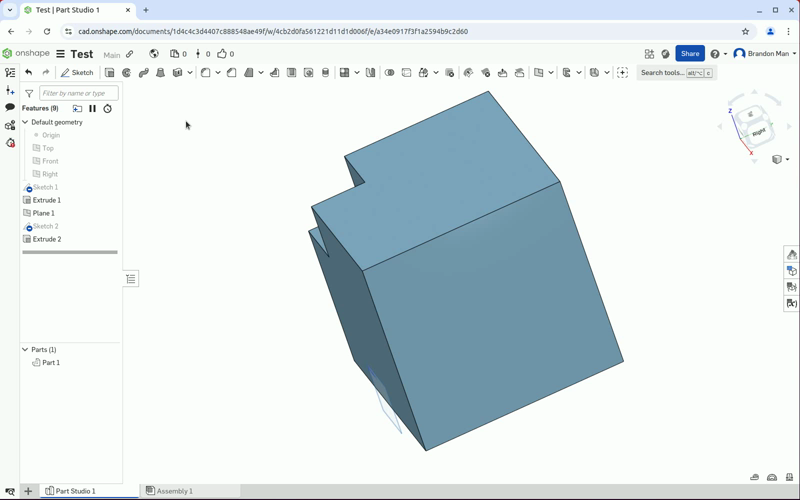
key(right, 2)
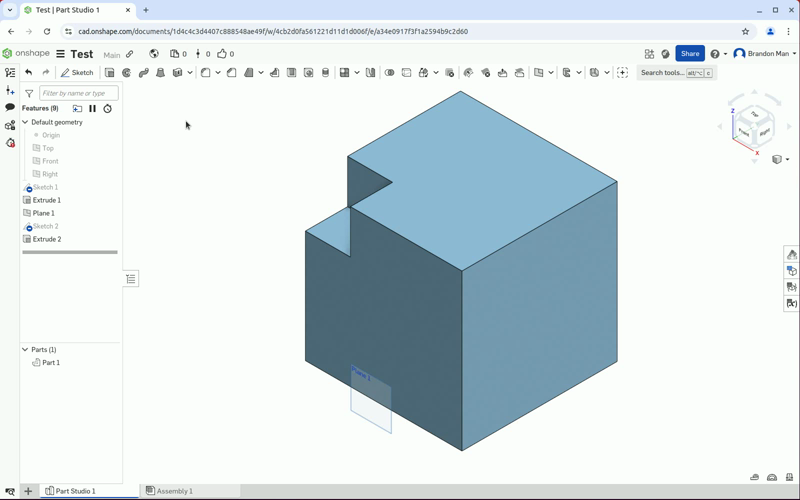
mouse_move(73, 189)
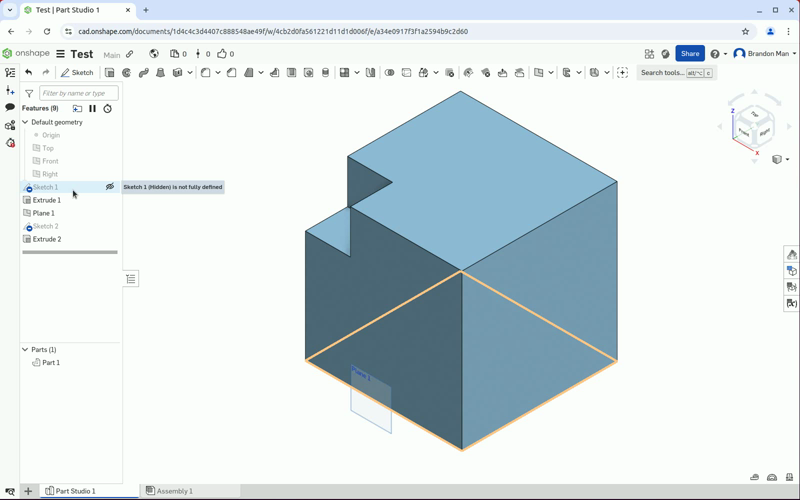
click(73, 189)